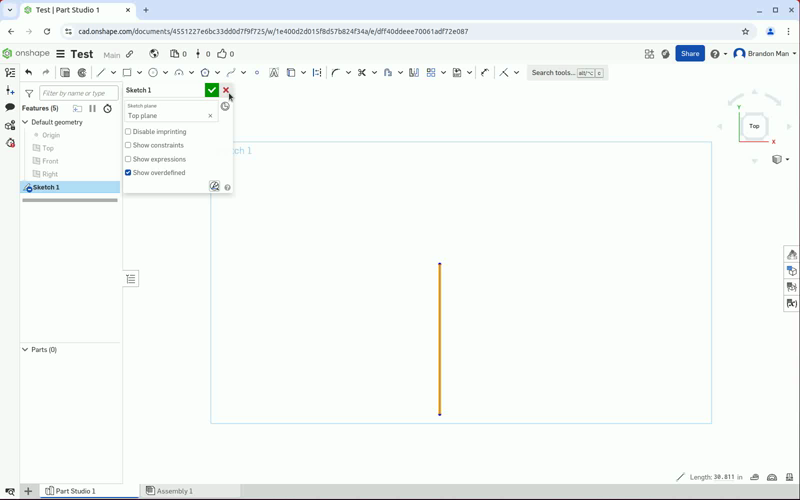
key(shift+h)
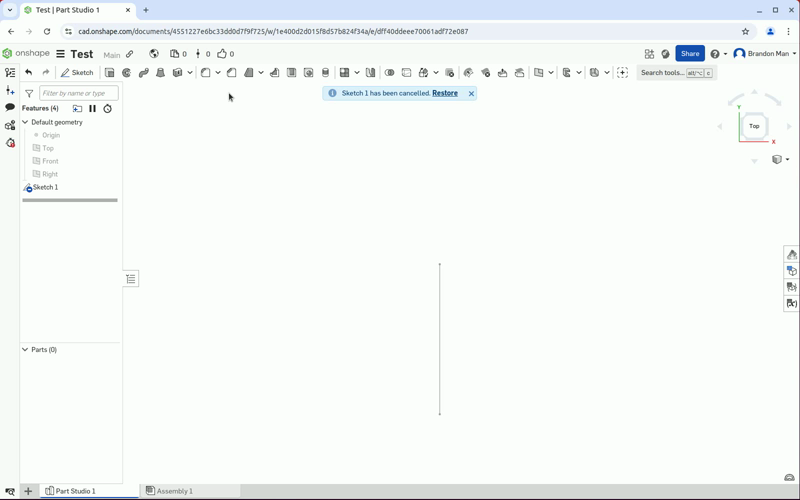
mouse_move(73, 352)
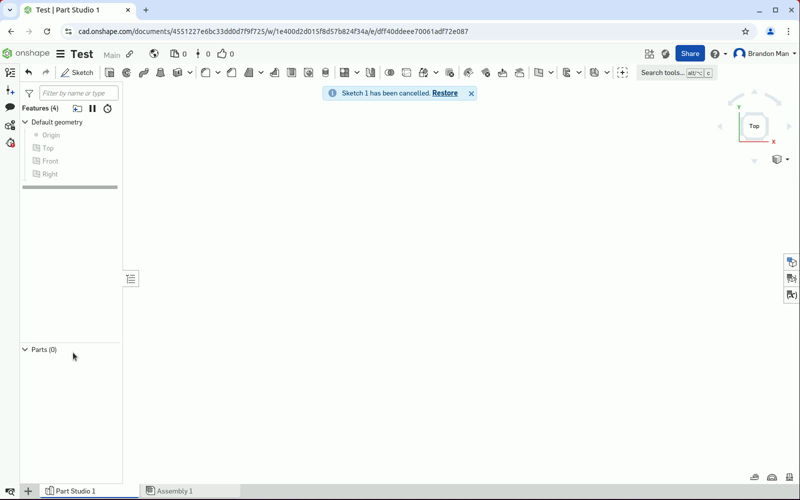
key(y)
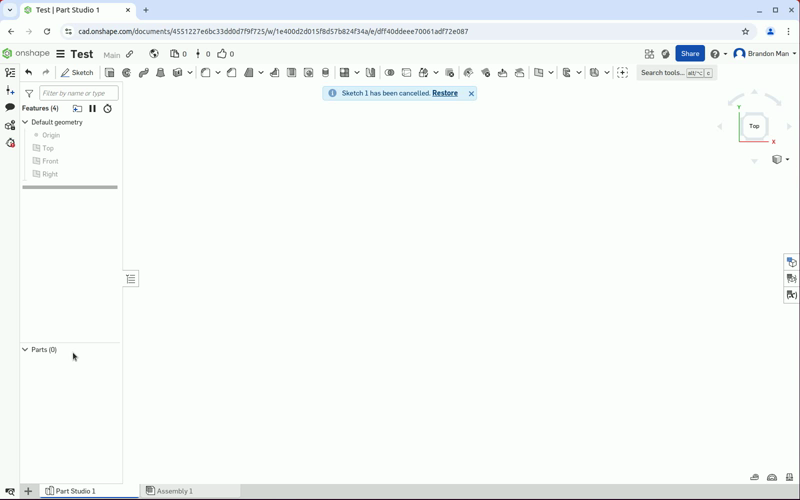
key(shift+p)
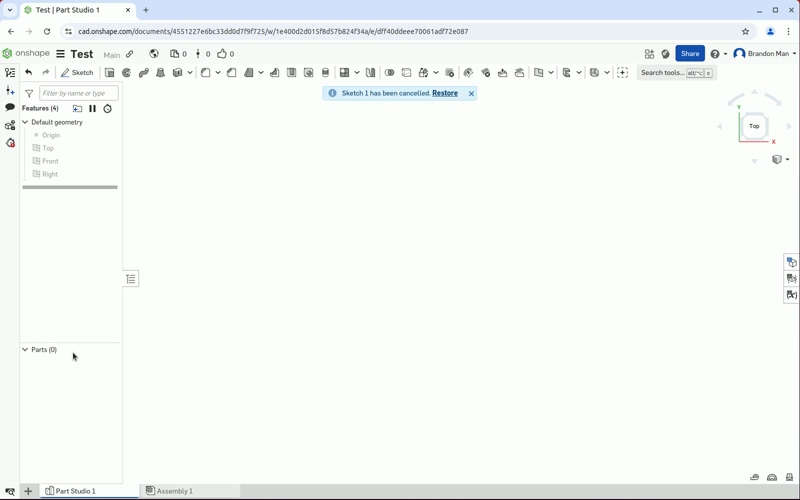
key(space)
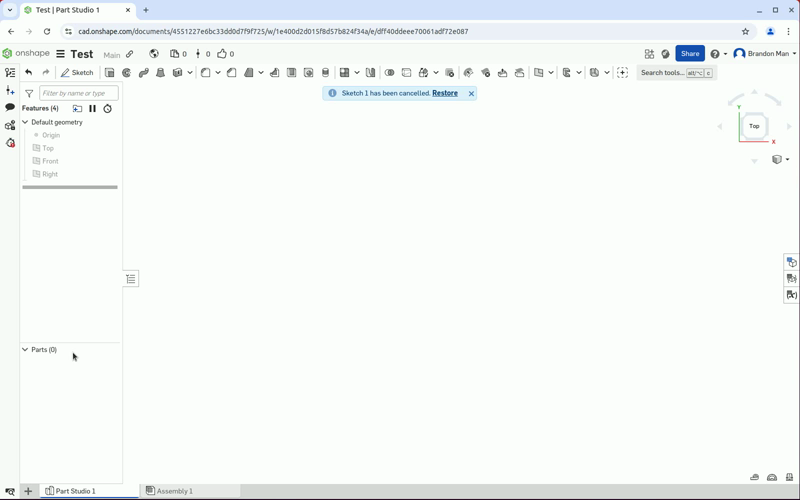
key_down(shift)
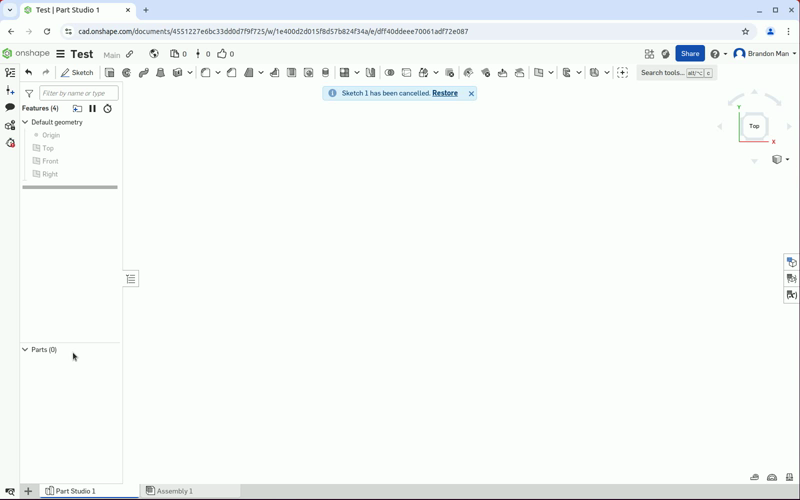
key(up)
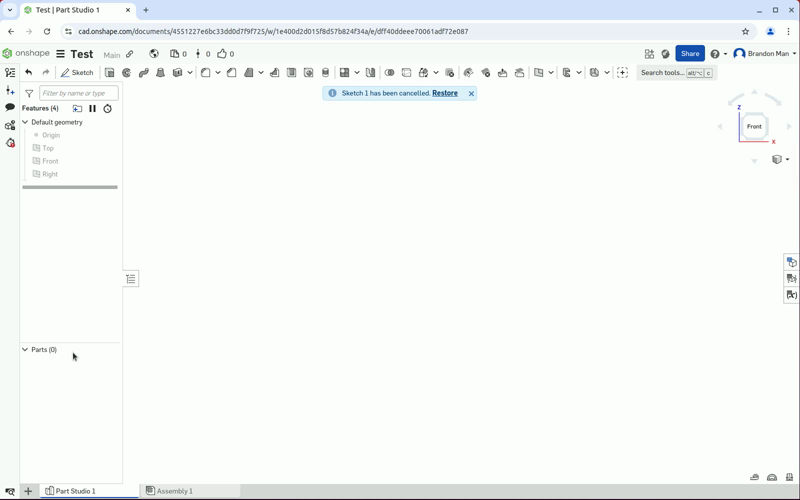
key_up(shift)
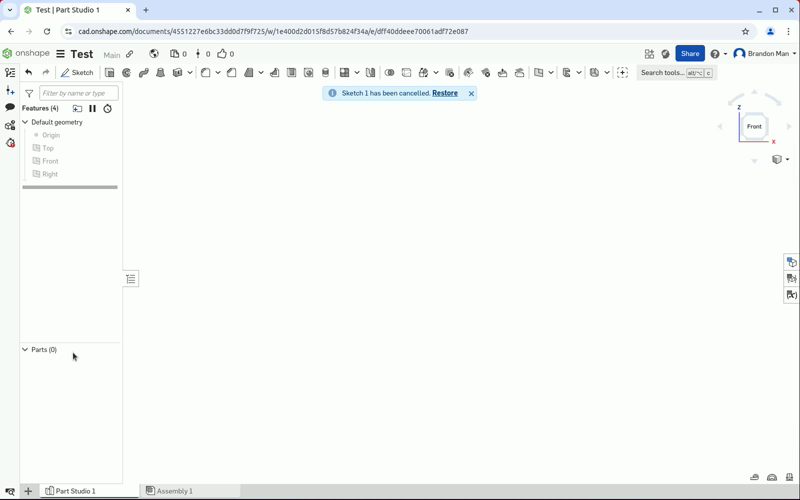
mouse_move(73, 352)
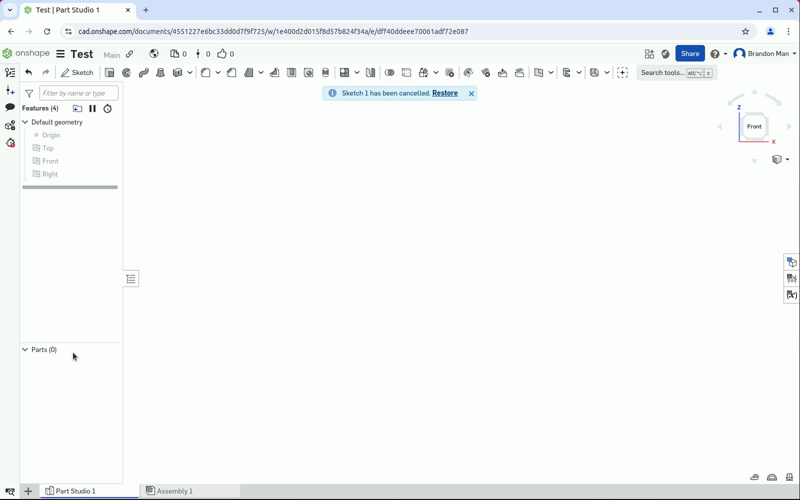
key(shift+y)
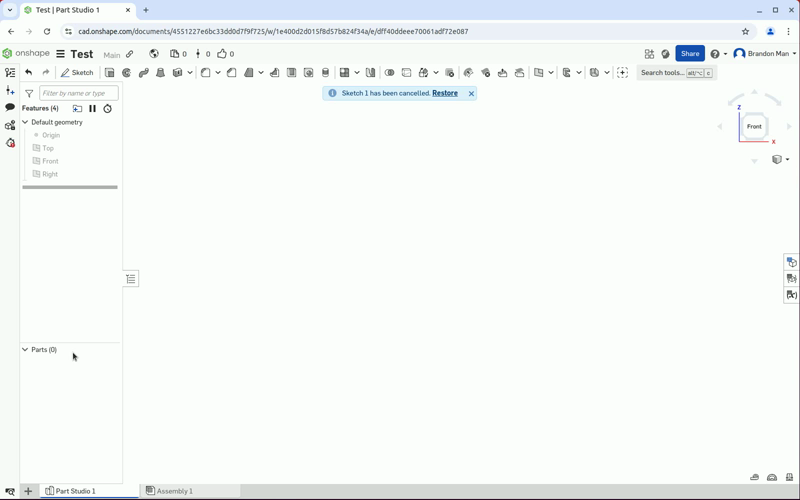
key(shift+s)
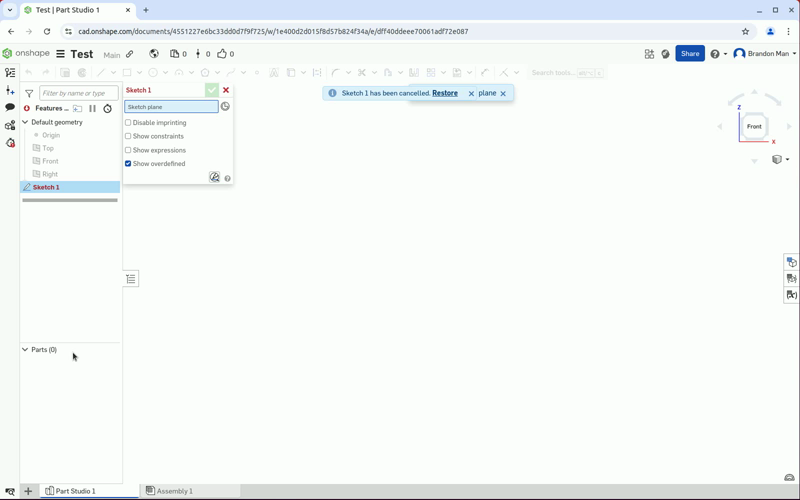
mouse_move(73, 163)
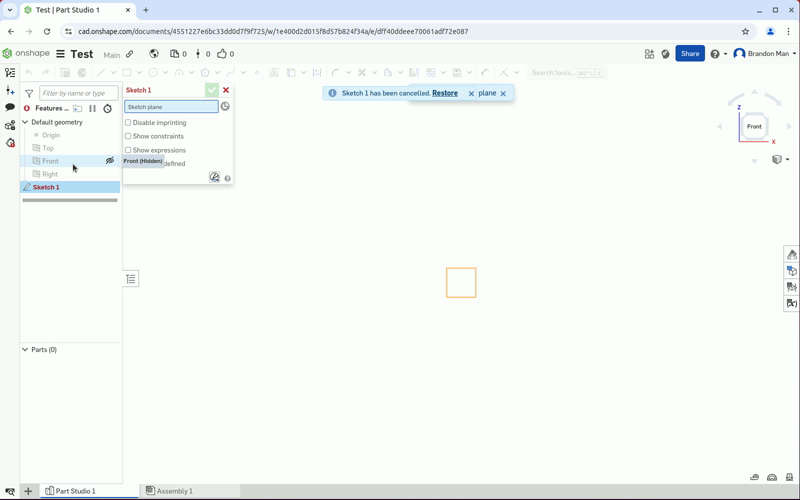
click(73, 163)
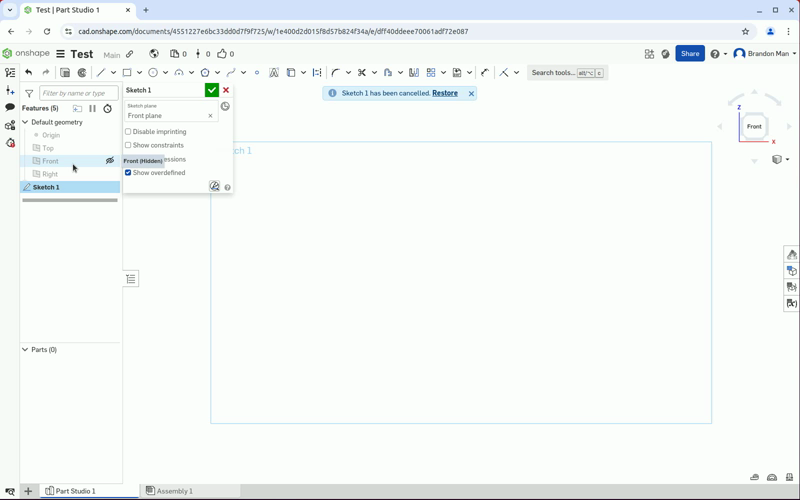
mouse_move(73, 352)
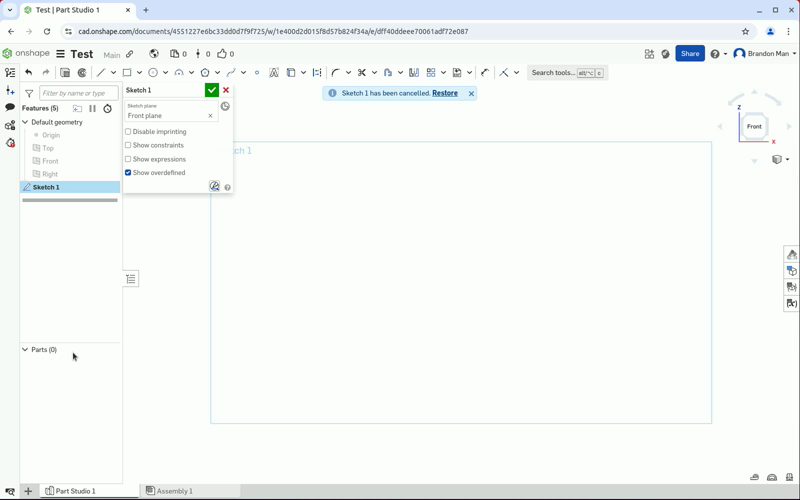
key(y)
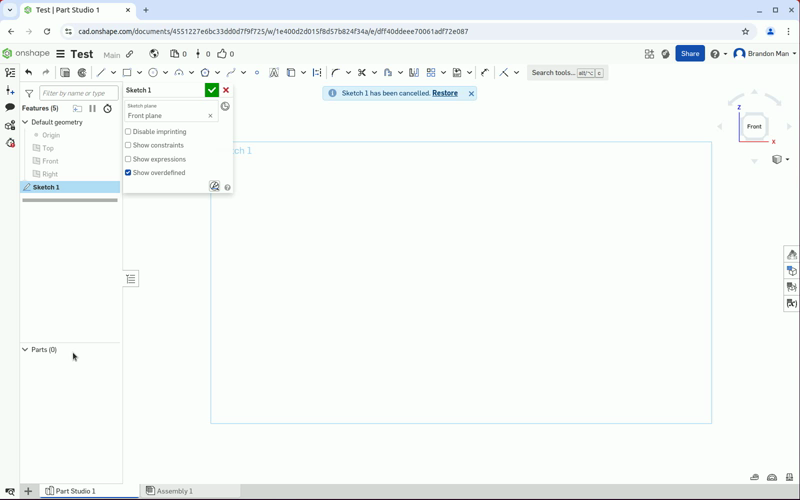
key(l)
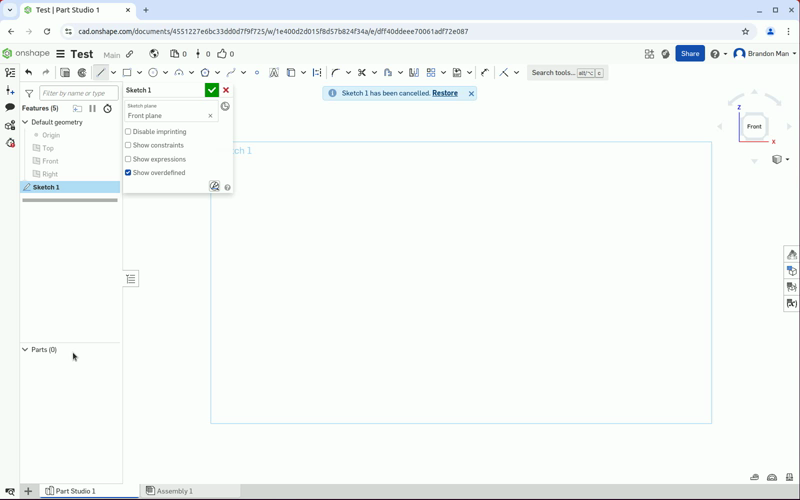
key_down(shift)
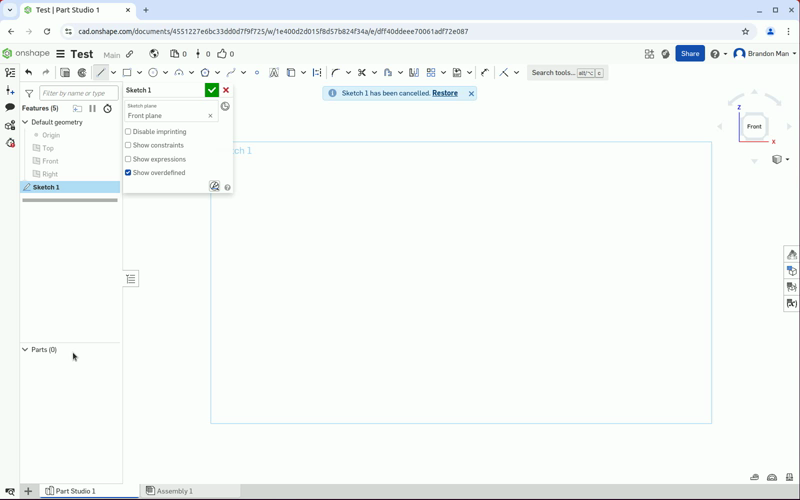
mouse_move(460, 282)
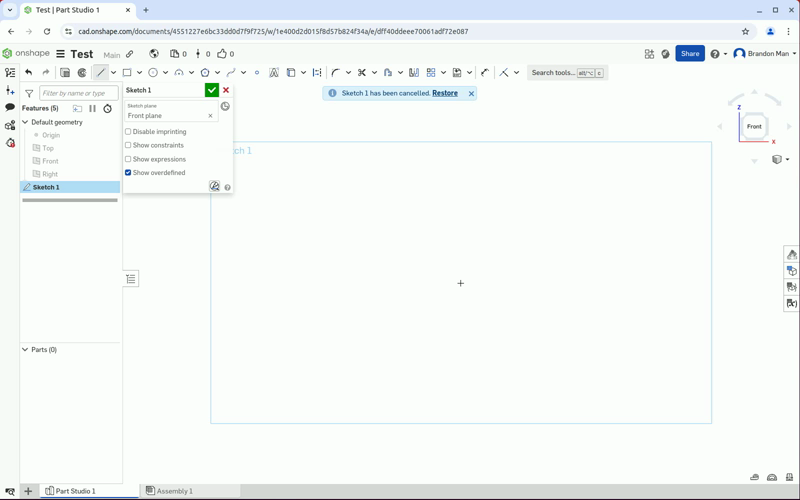
click(460, 282)
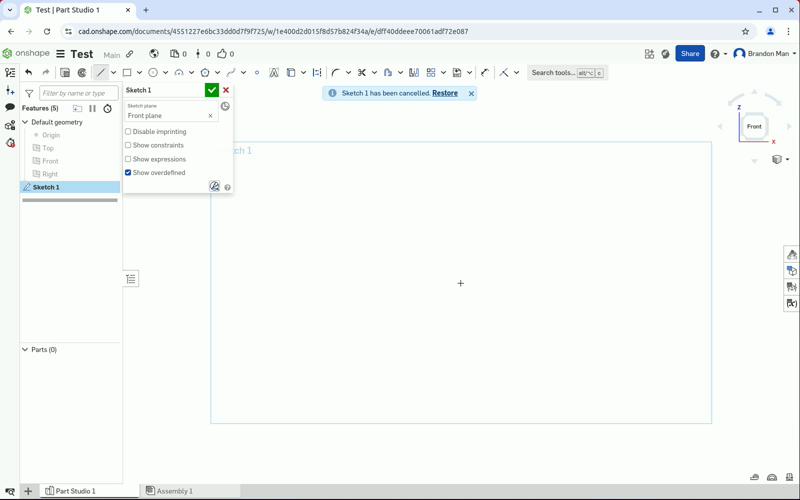
key_up(shift)
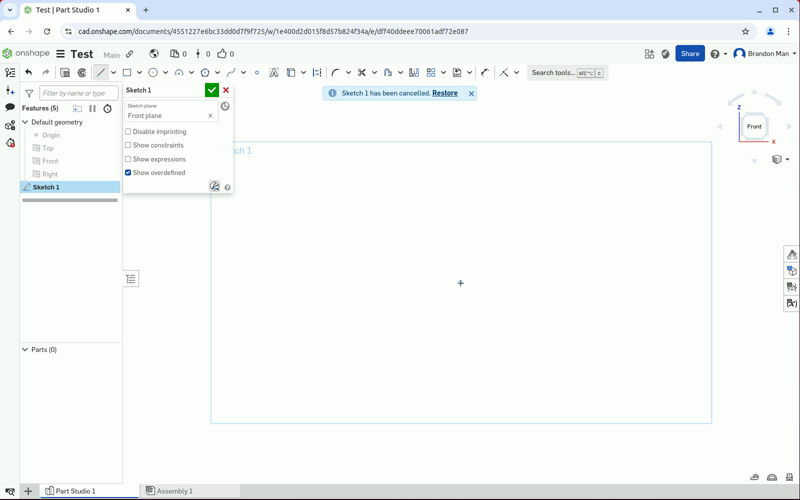
key_down(shift)
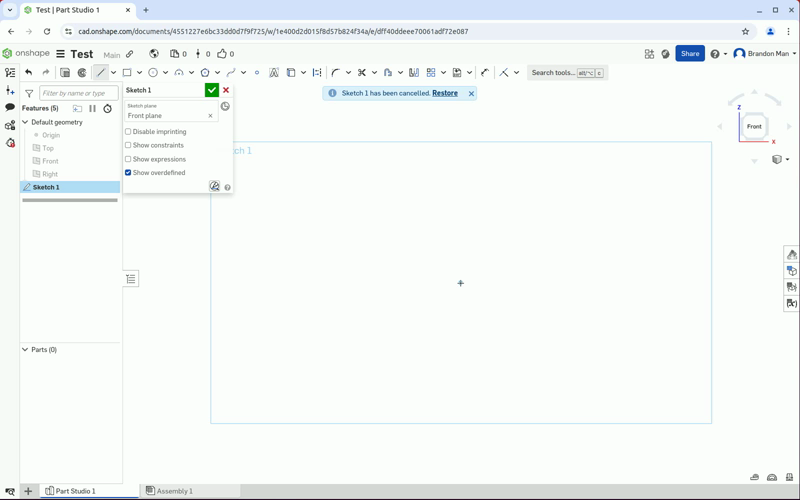
mouse_move(573, 282)
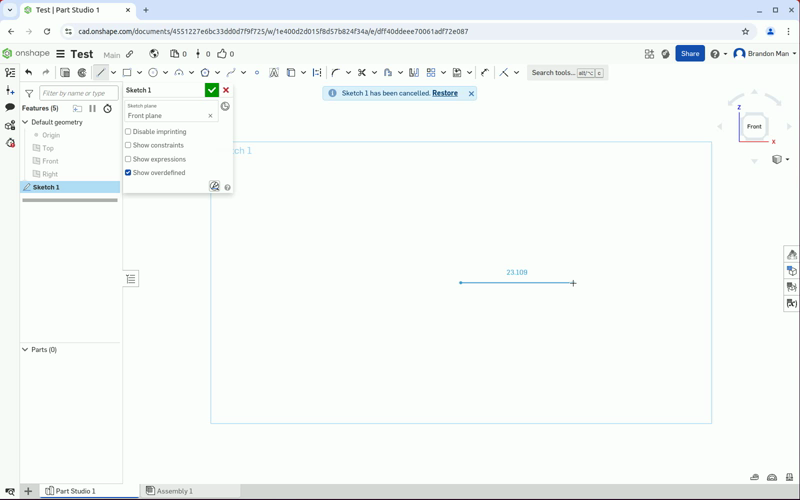
click(573, 282)
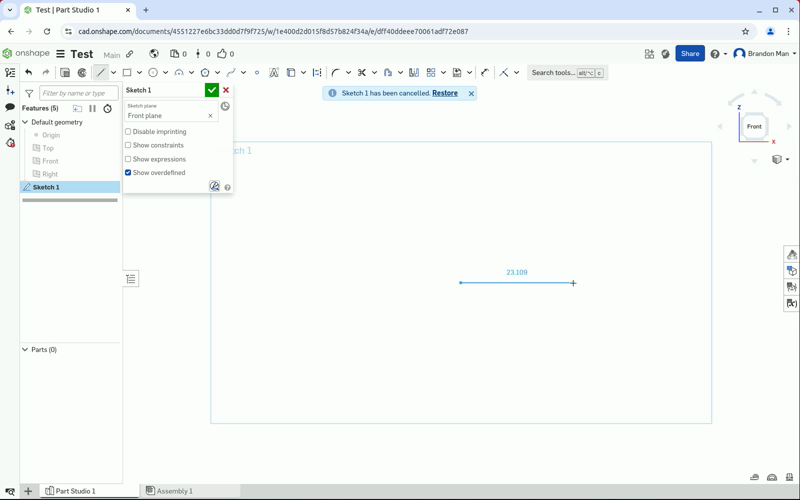
key_up(shift)
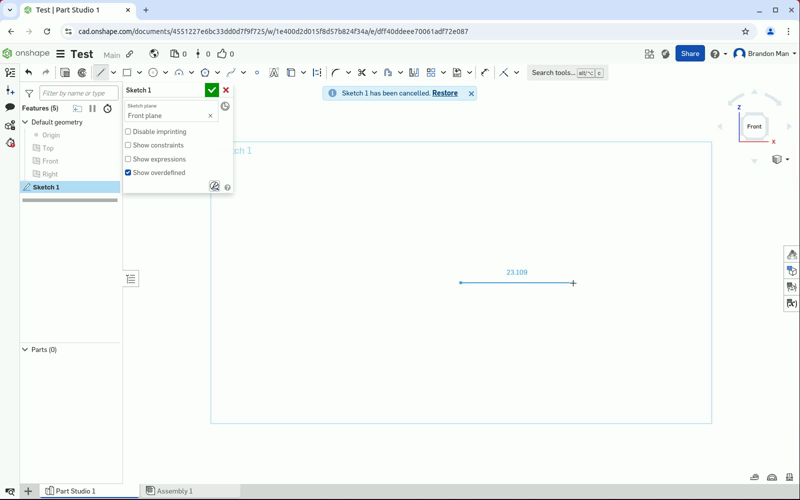
key_down(shift)
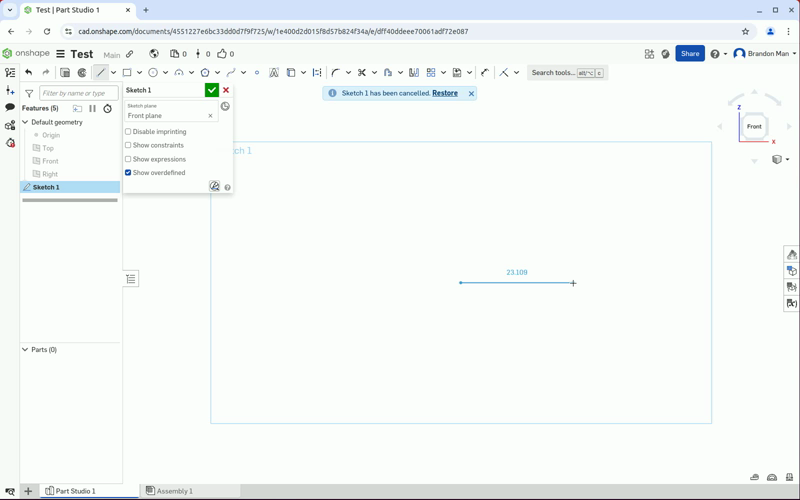
mouse_move(573, 208)
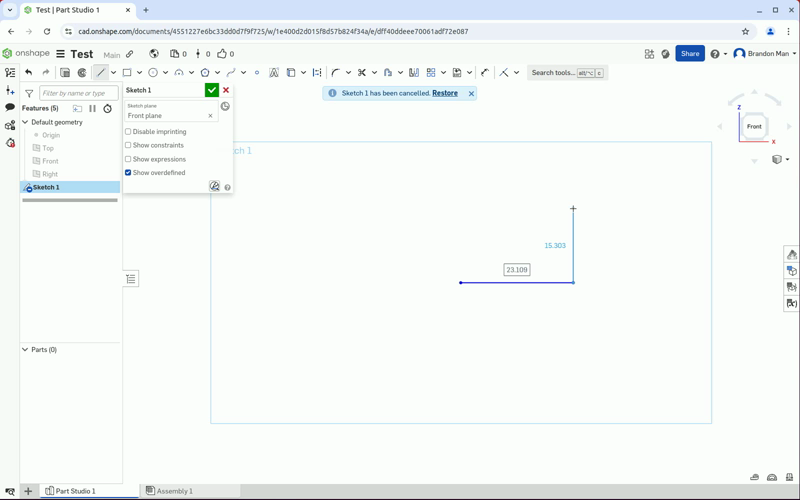
click(573, 208)
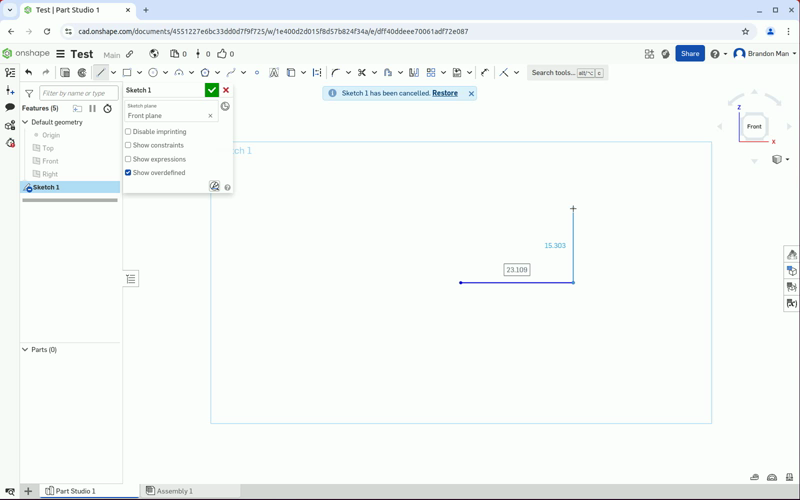
key_up(shift)
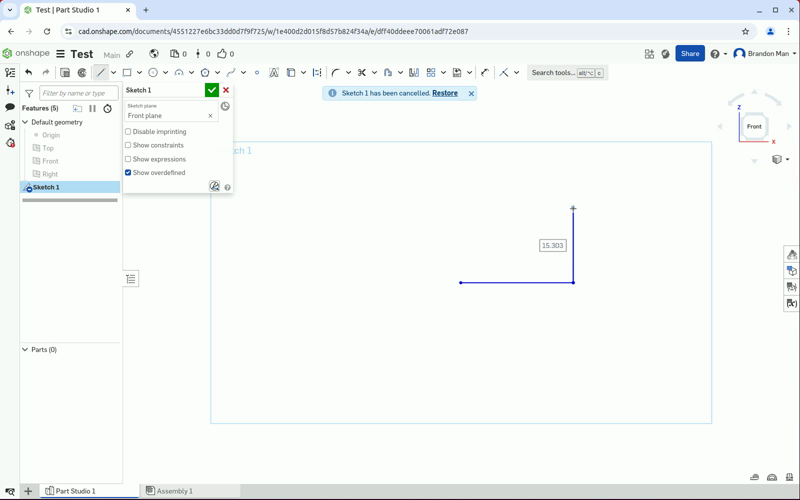
key_down(shift)
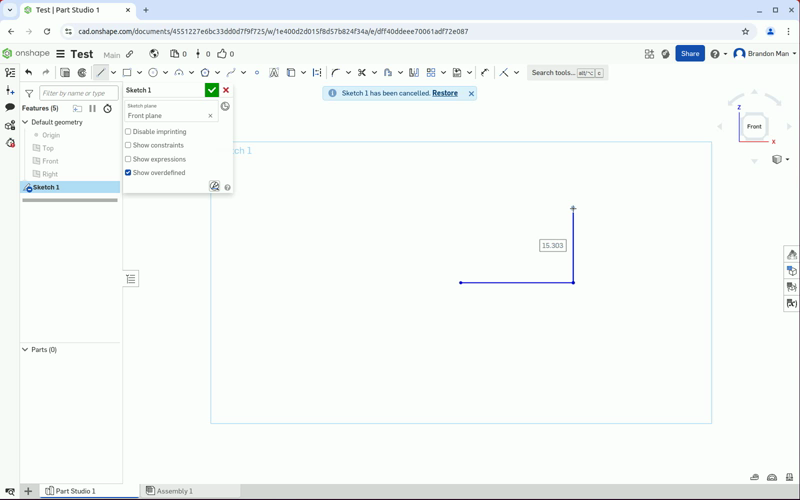
mouse_move(460, 208)
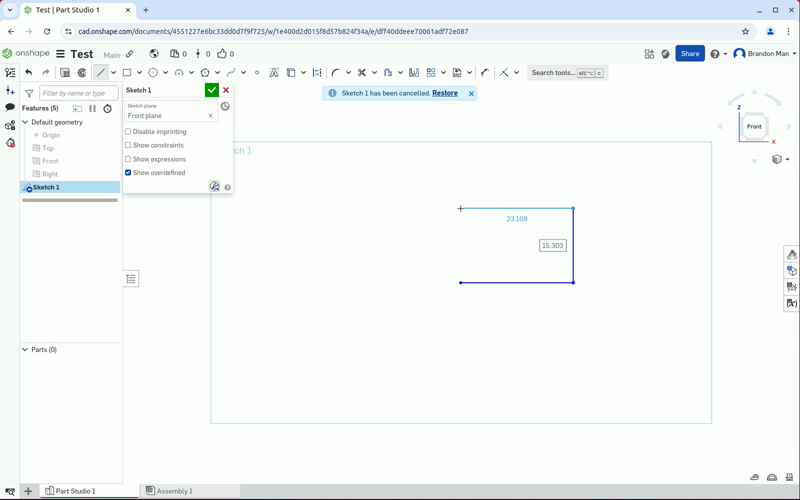
click(460, 208)
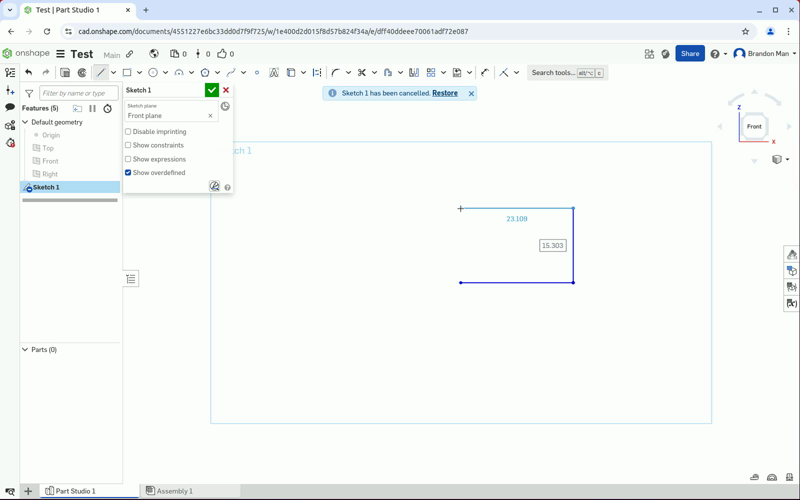
key_up(shift)
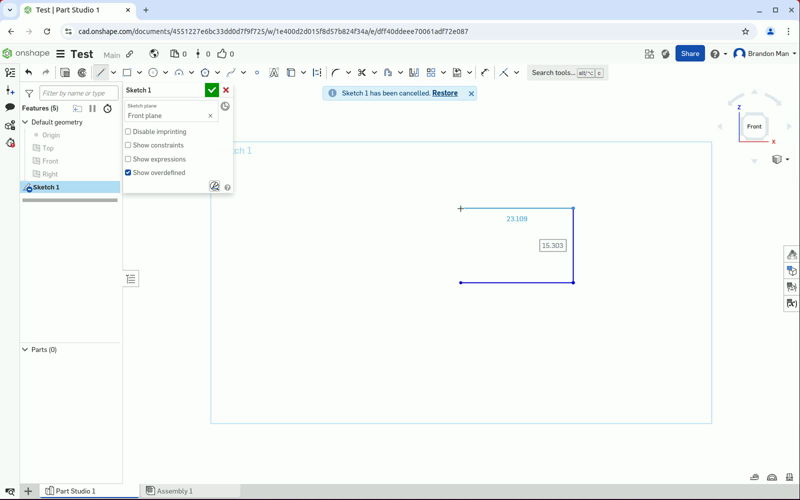
key_down(shift)
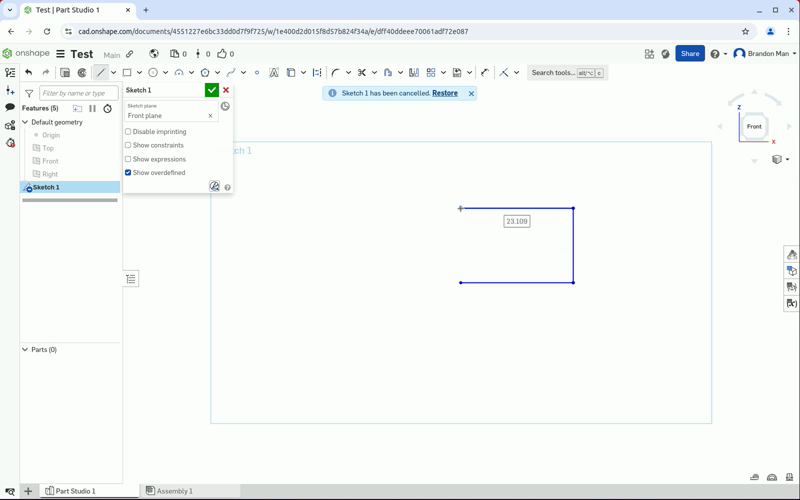
mouse_move(460, 282)
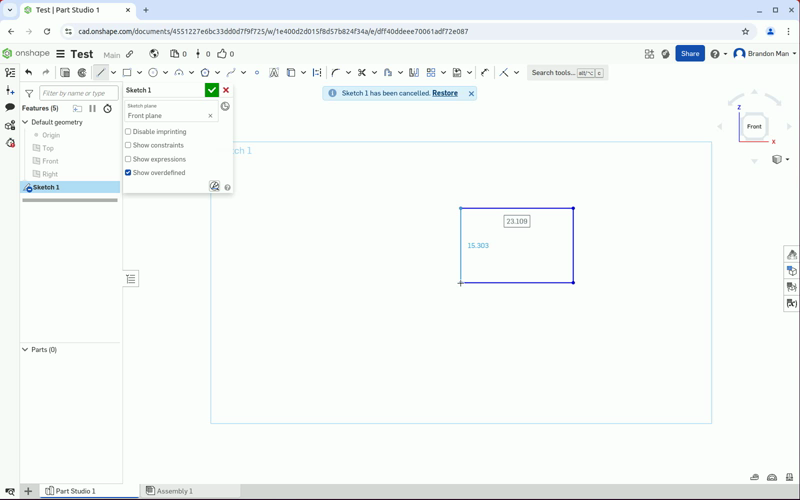
key_up(shift)
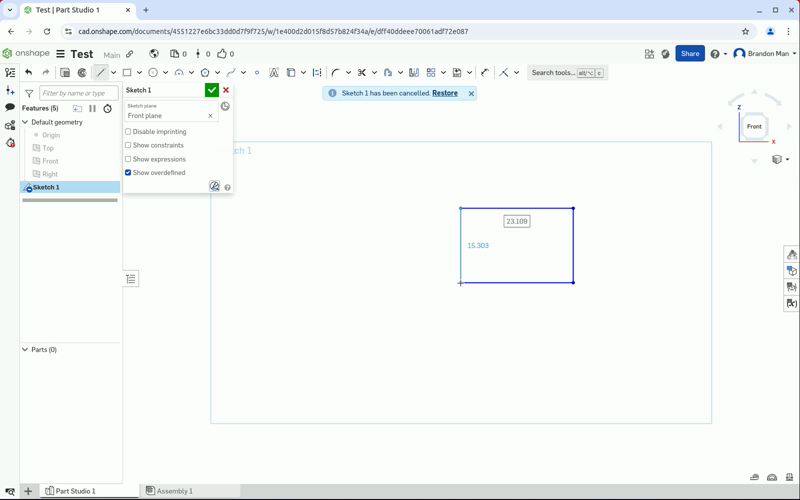
click(460, 282)
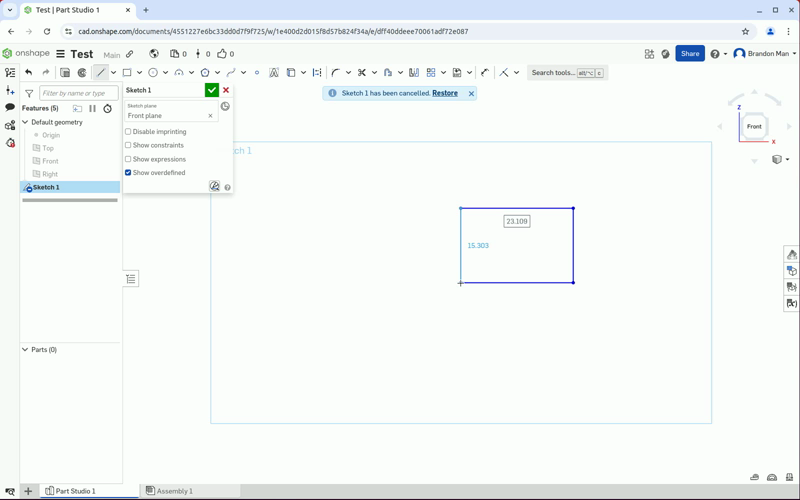
key(esc)
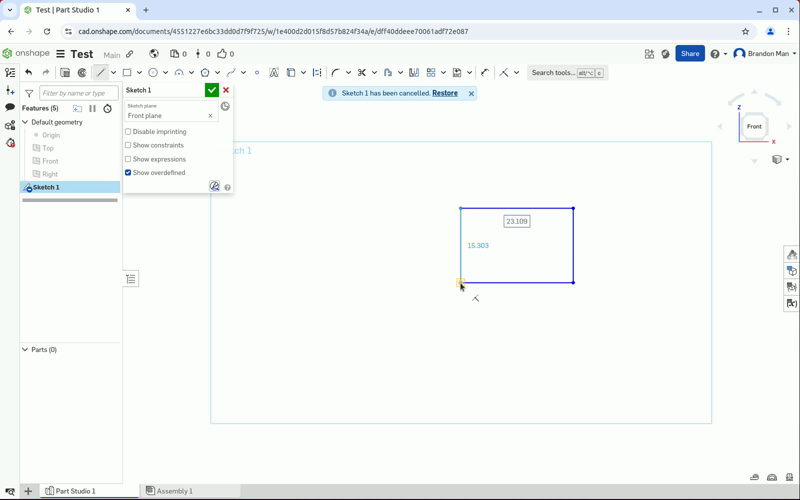
mouse_move(543, 266)
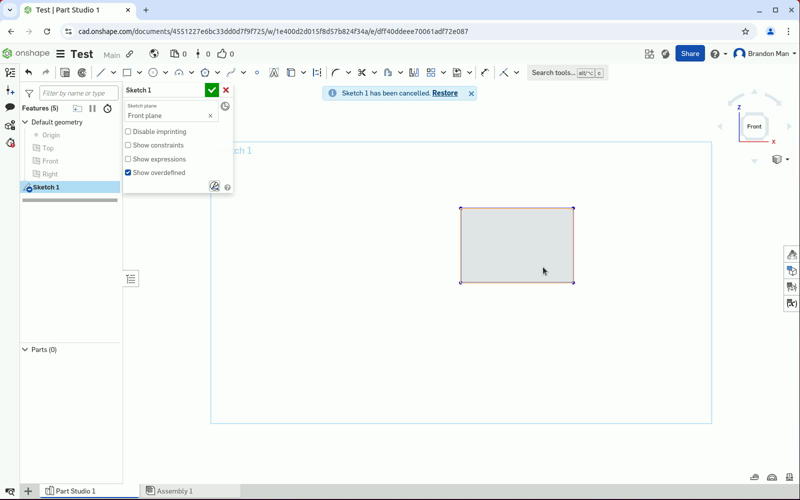
click(543, 266)
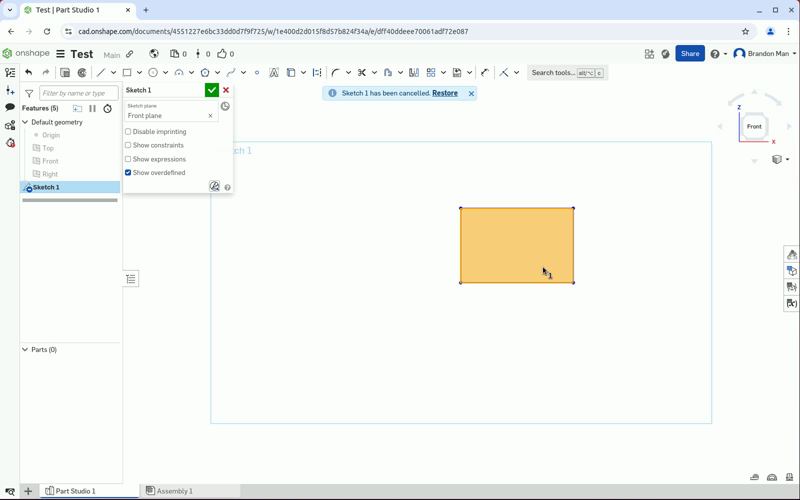
mouse_move(73, 352)
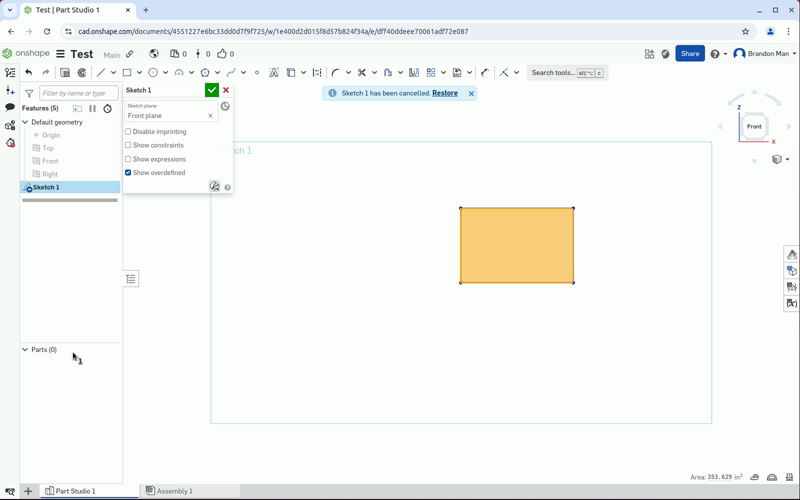
key(shift+y)
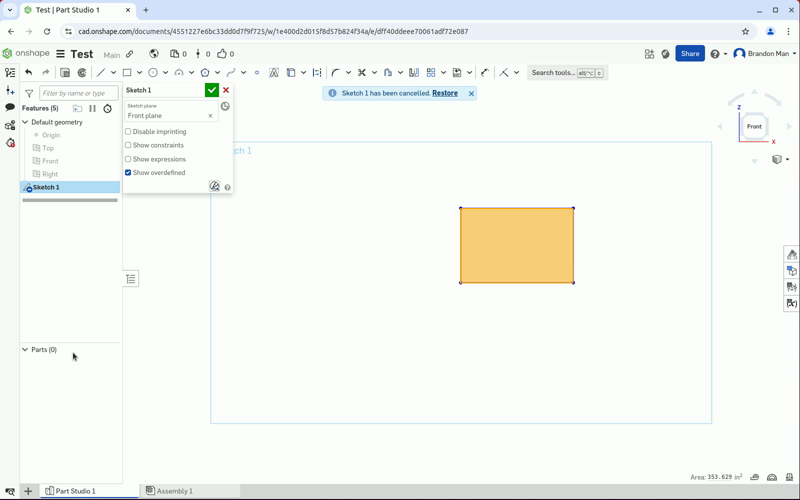
key(shift+e)
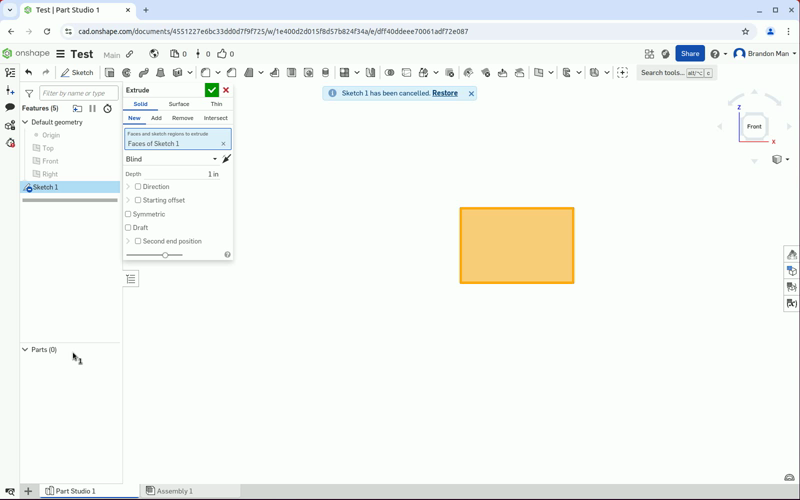
mouse_move(143, 106)
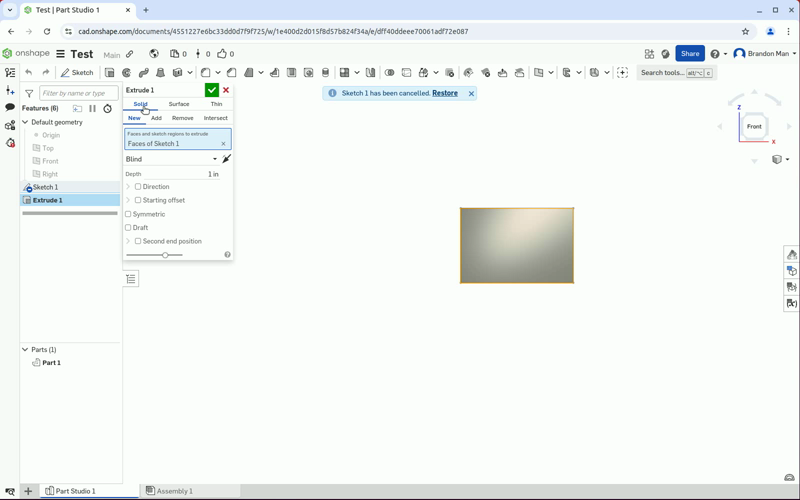
click(143, 106)
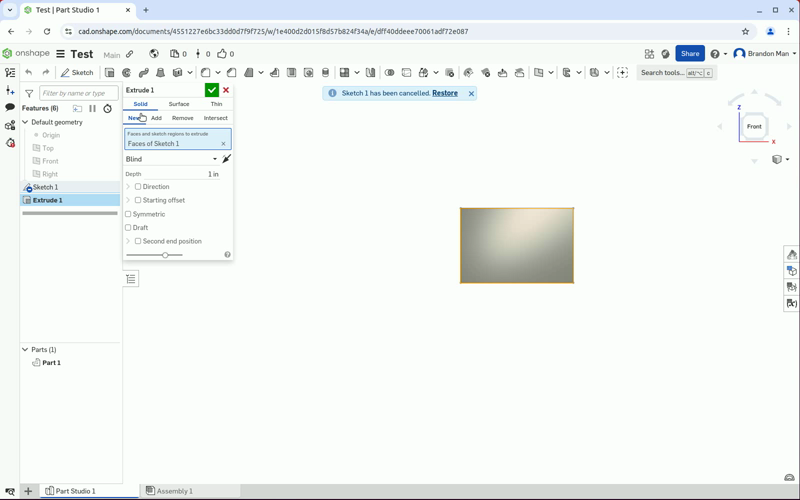
mouse_move(137, 120)
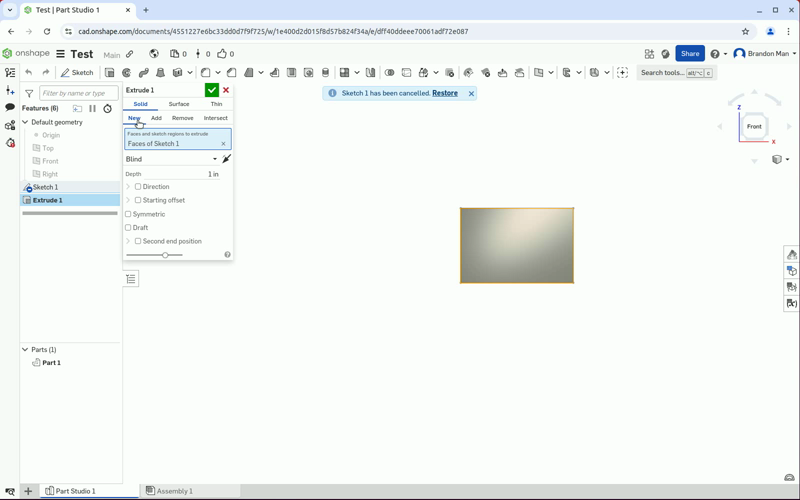
click(137, 120)
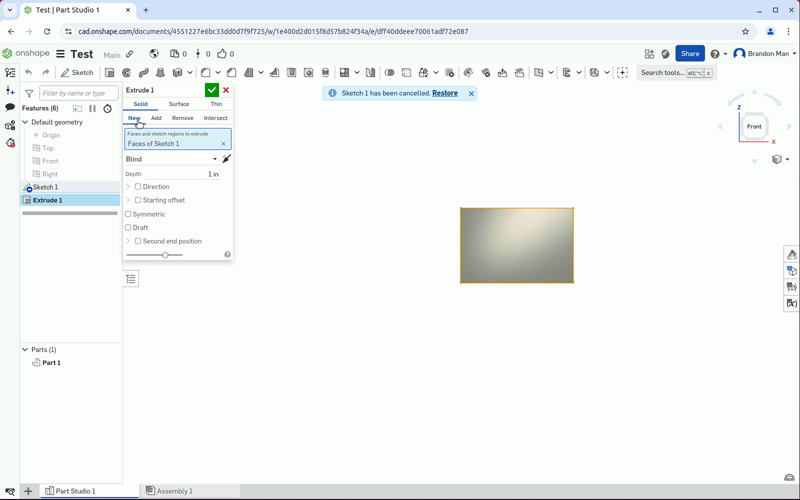
key(tab, 4)
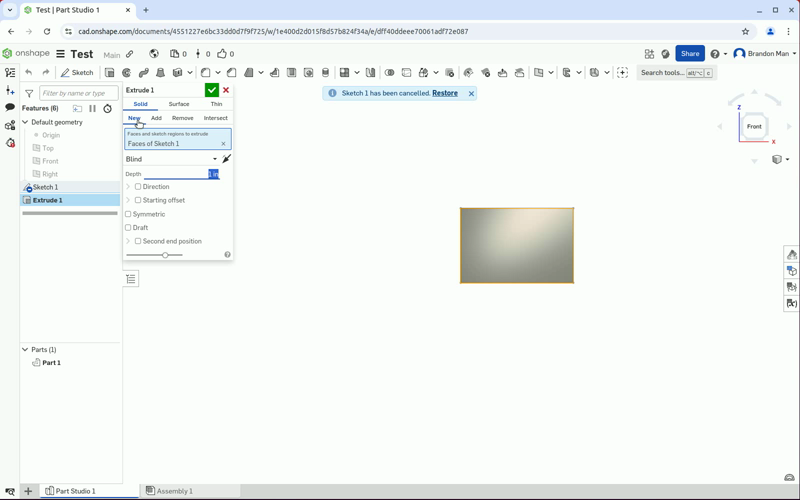
text(15.406)
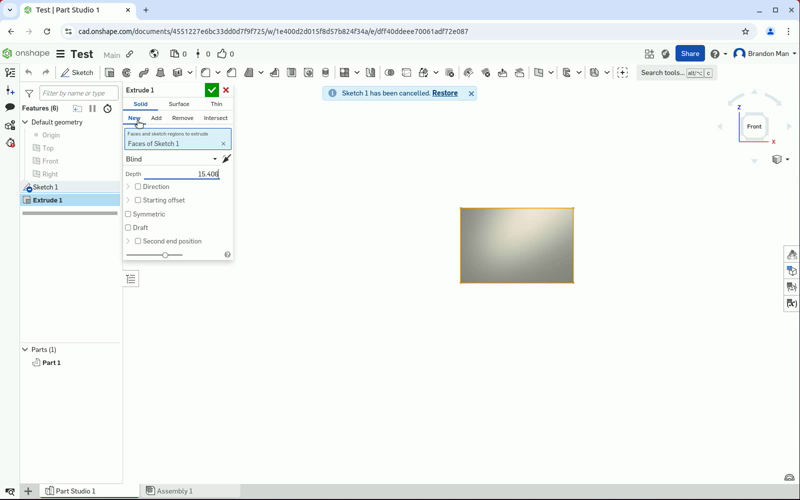
key(tab, 3)
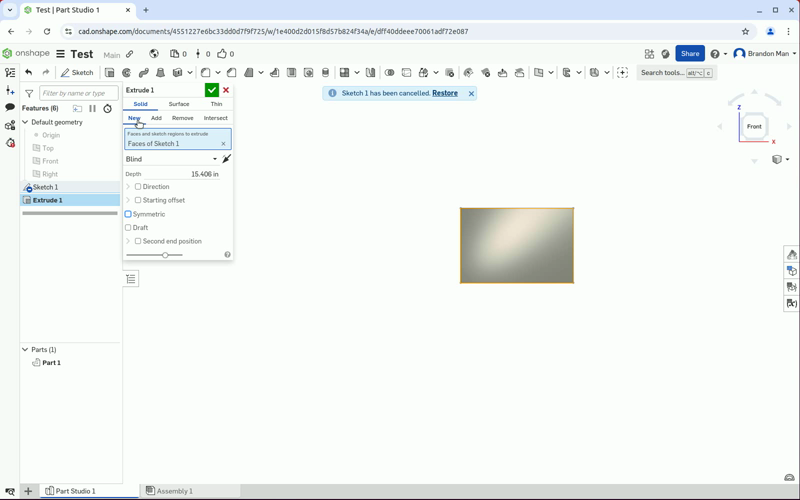
key(space)
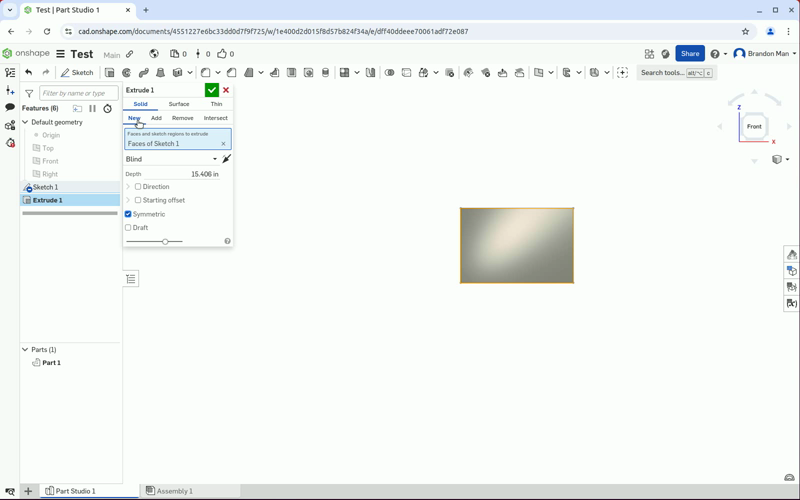
key(enter)
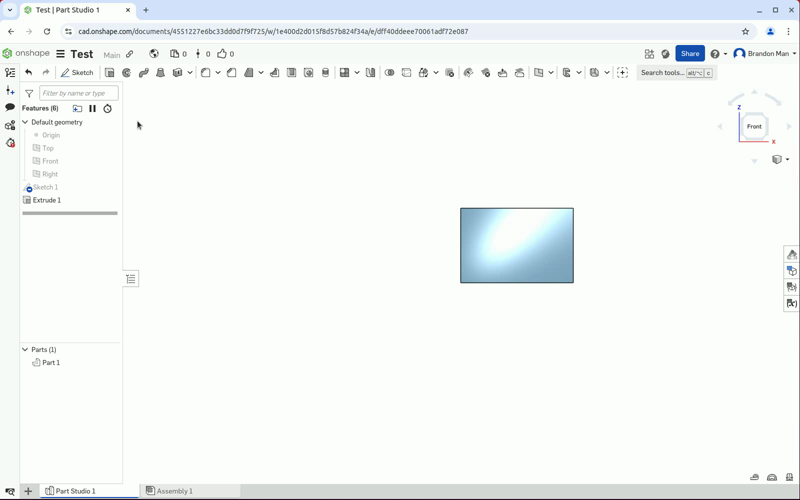
key(shift+h)
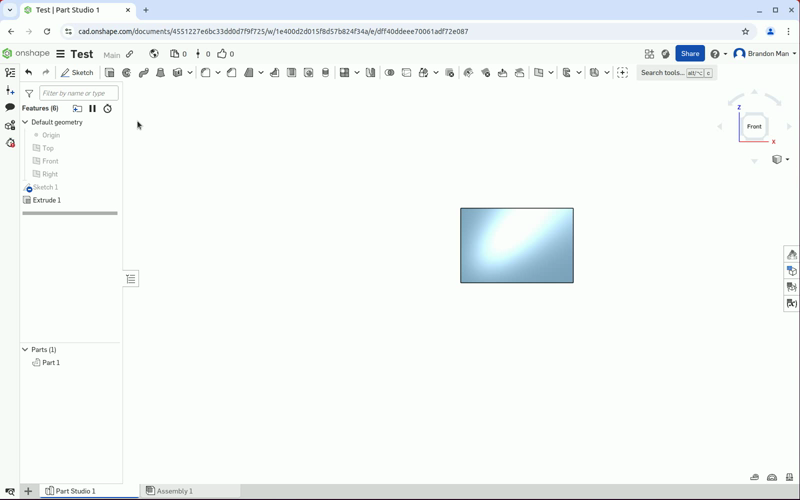
key(shift+h)
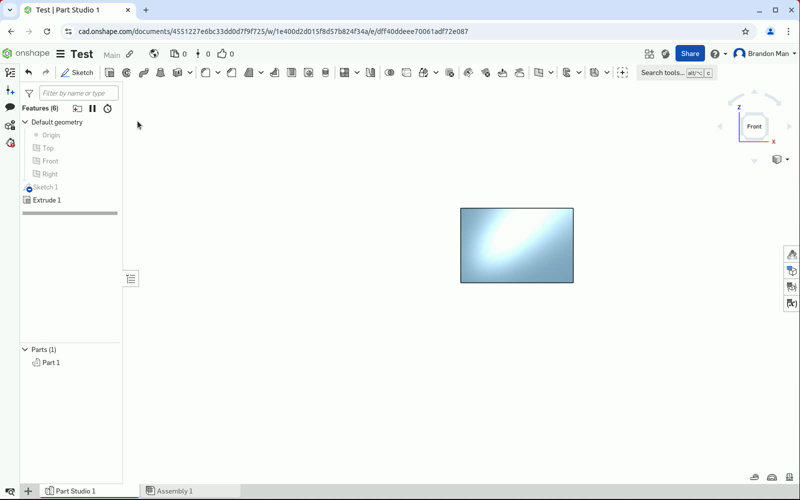
mouse_move(73, 189)
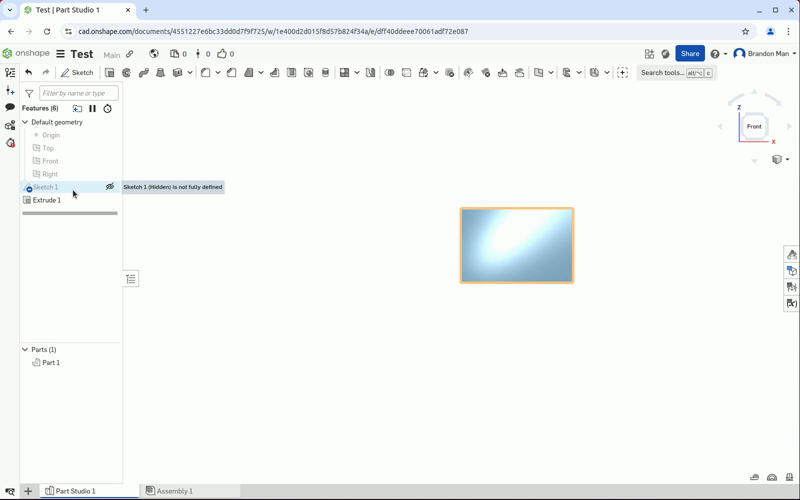
click(73, 189)
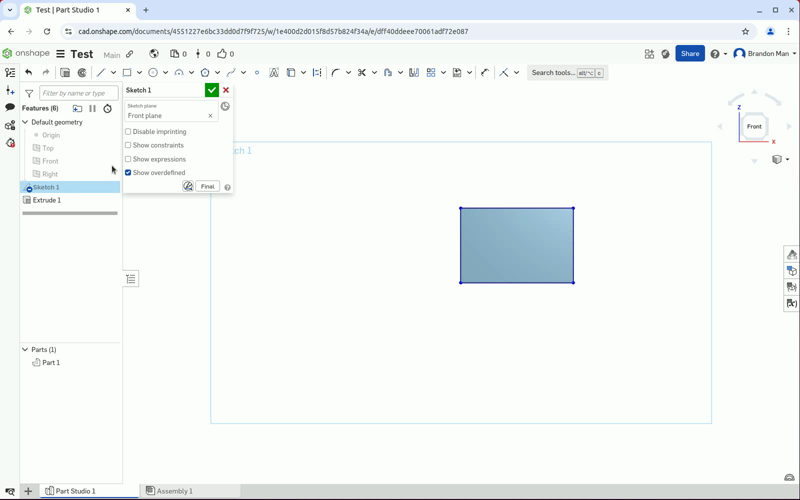
mouse_move(229, 92)
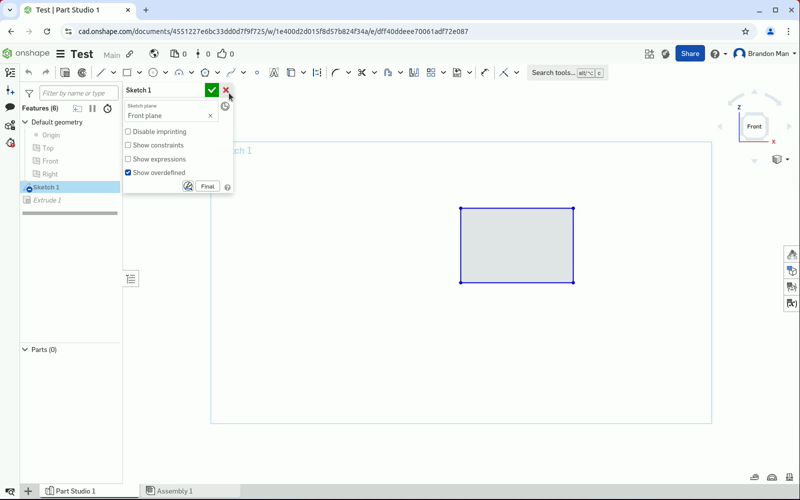
click(229, 92)
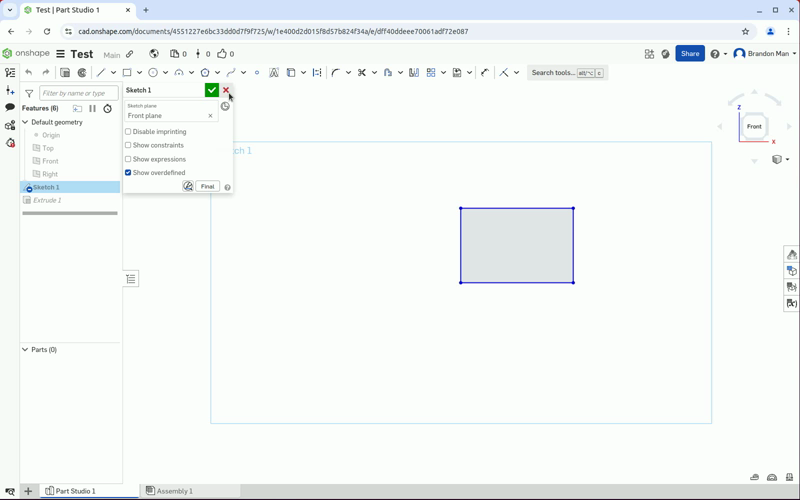
key(shift+s)
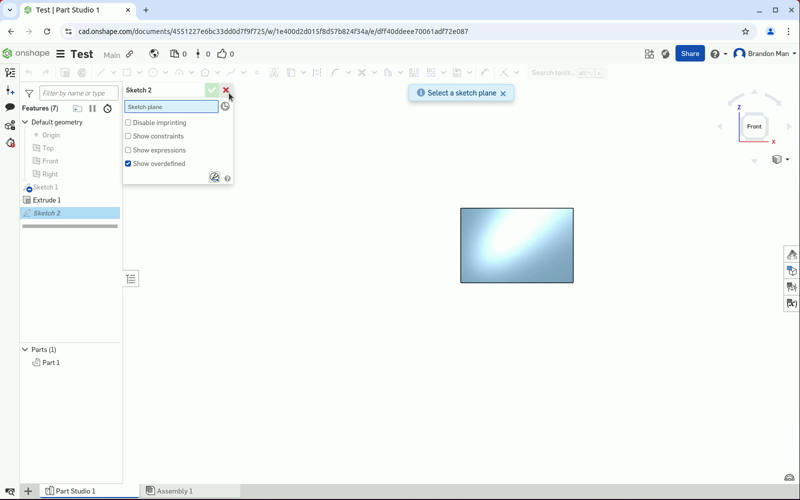
mouse_move(73, 163)
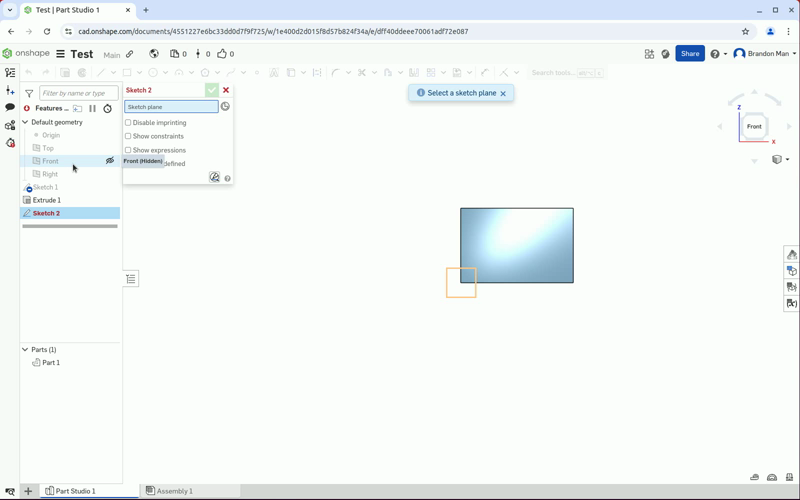
click(73, 163)
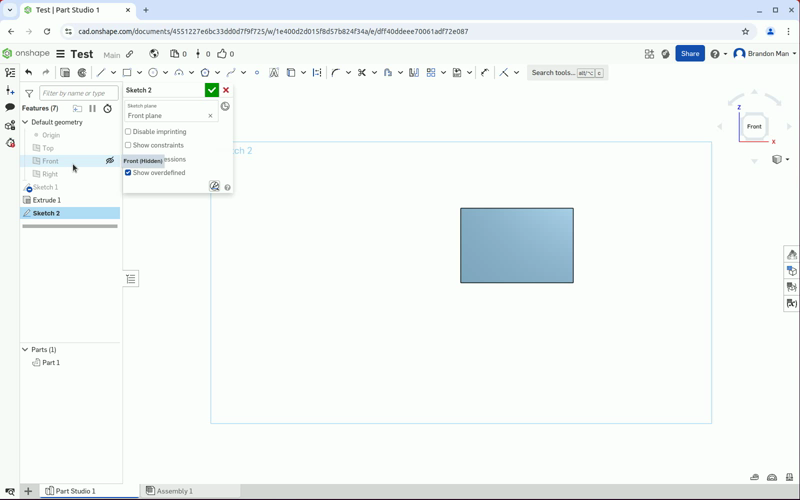
mouse_move(73, 352)
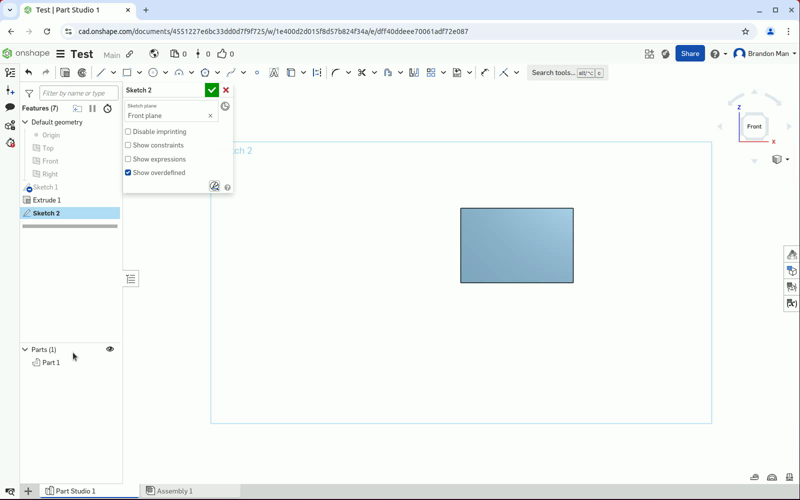
key(y)
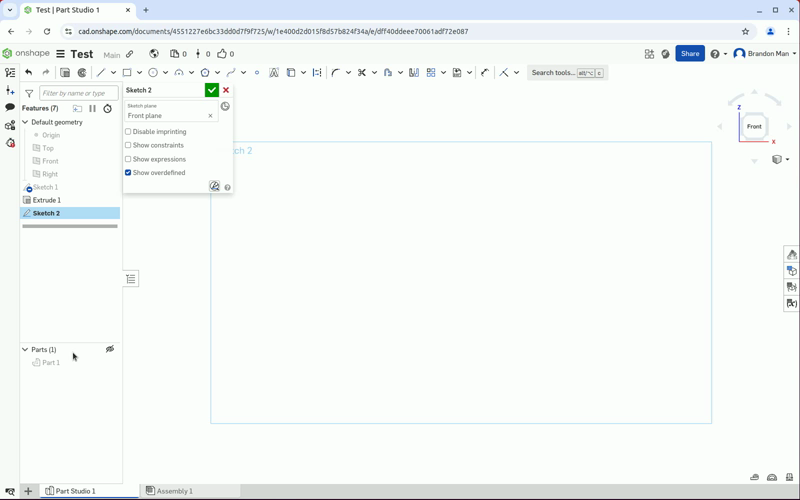
key(l)
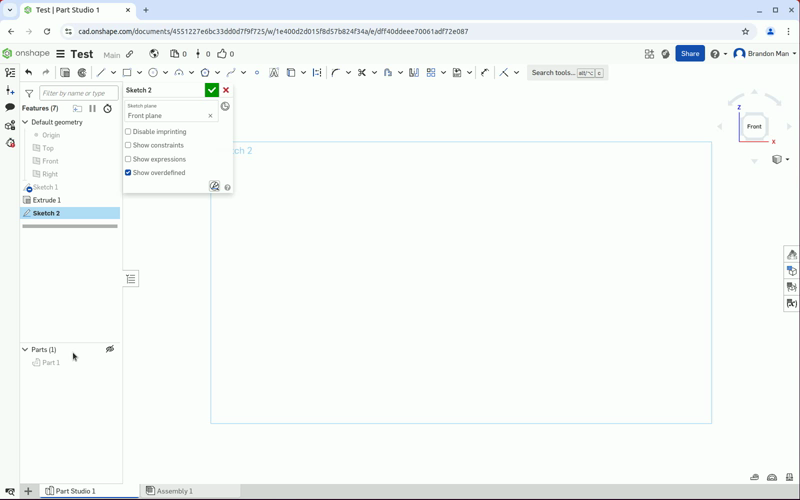
key_down(shift)
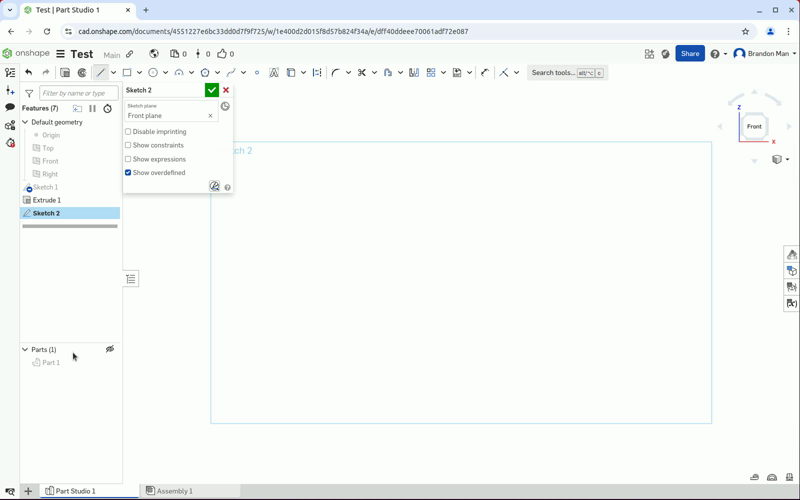
mouse_move(516, 207)
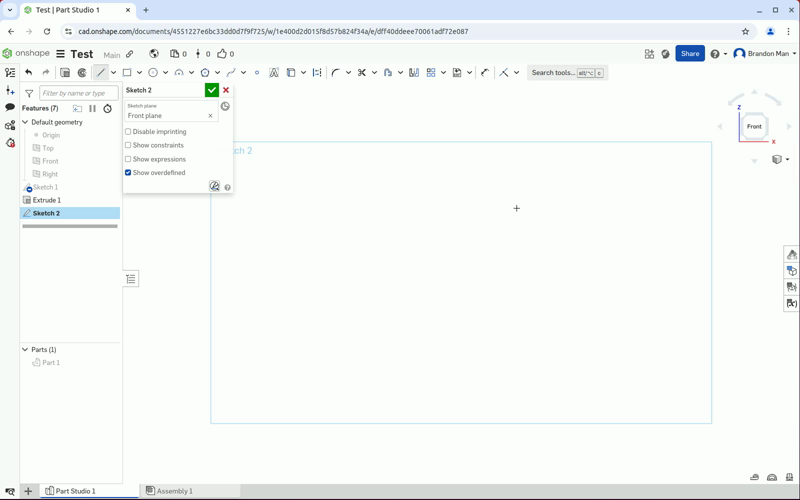
click(516, 207)
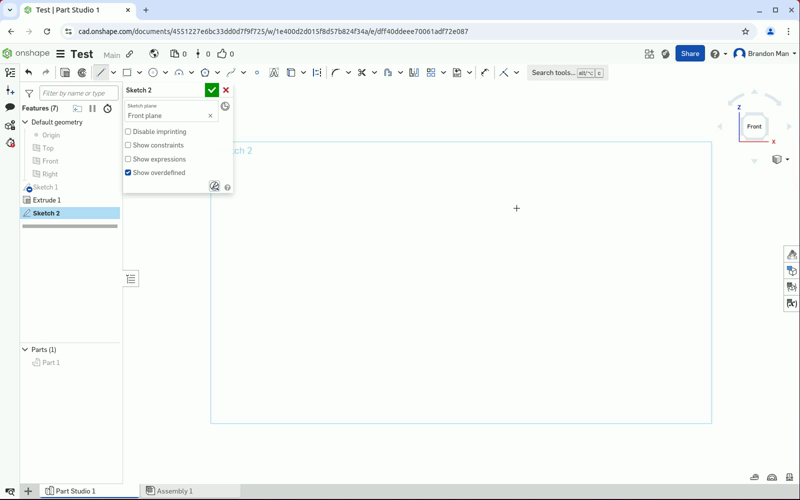
key_up(shift)
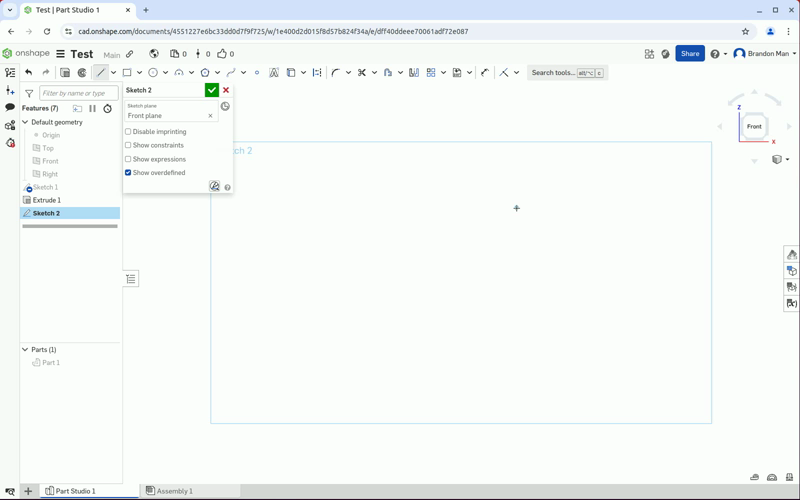
key_down(shift)
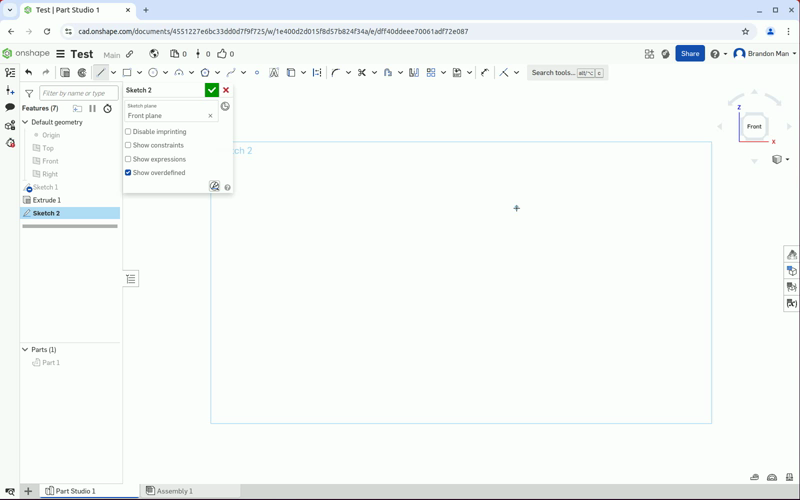
mouse_move(573, 264)
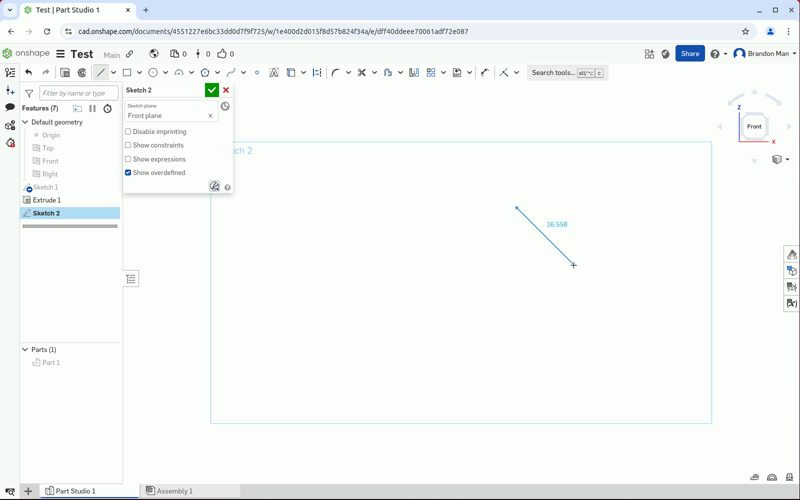
click(573, 264)
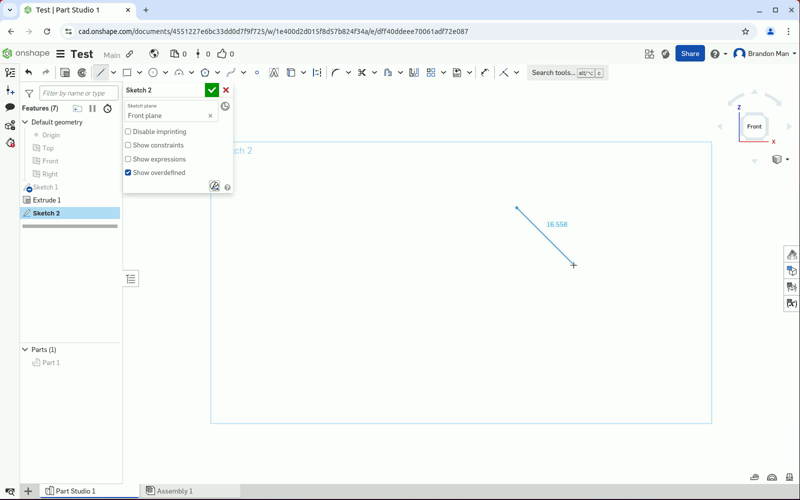
key_up(shift)
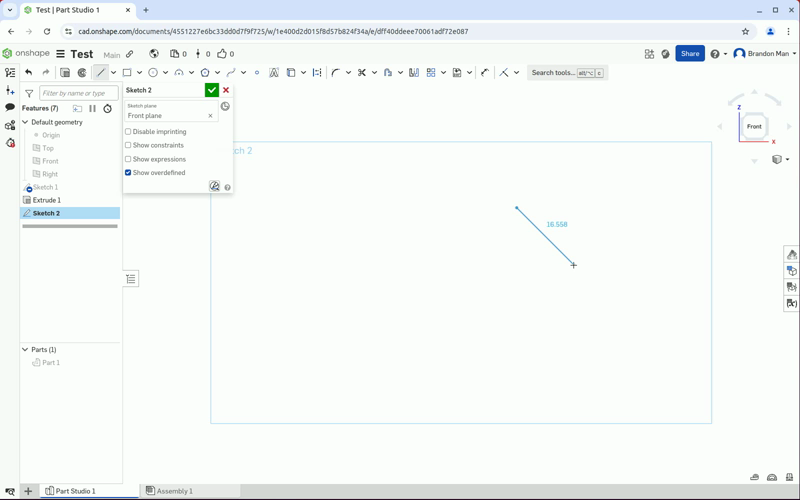
key_down(shift)
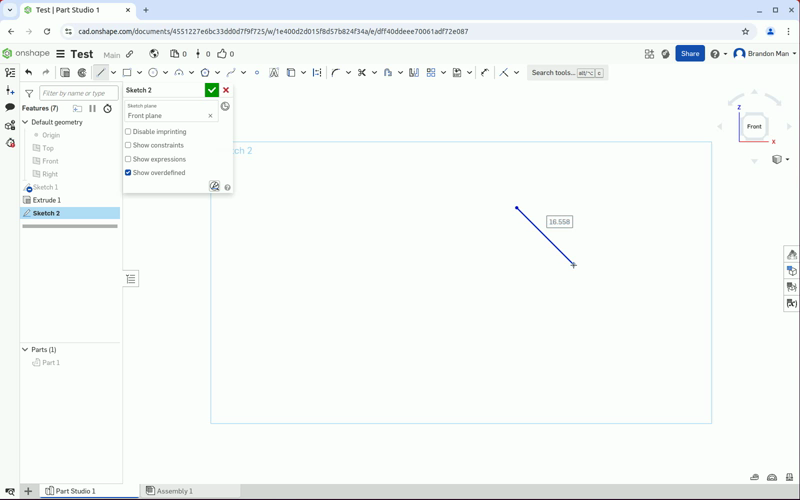
mouse_move(589, 264)
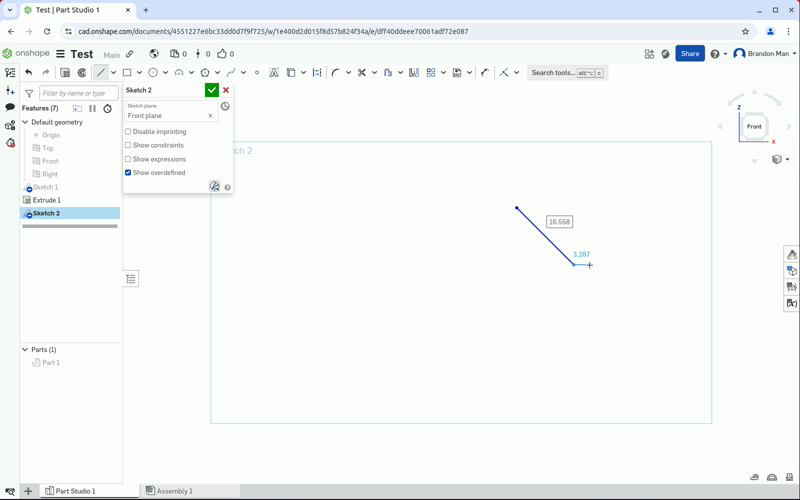
mouse_move(573, 207)
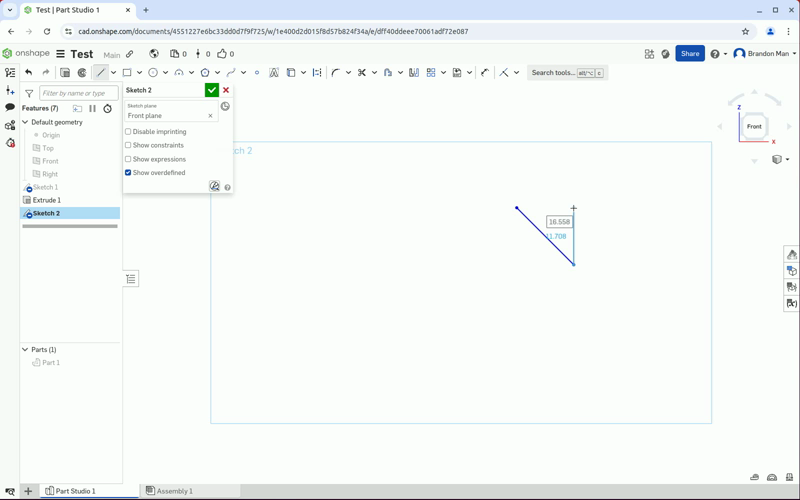
click(573, 207)
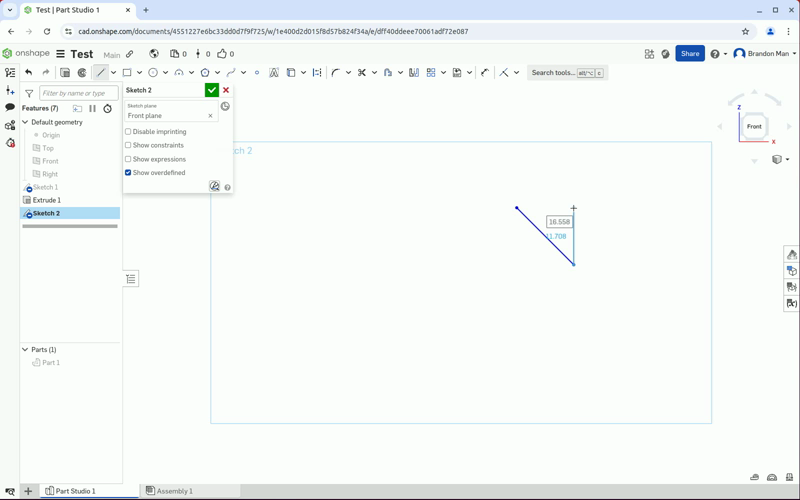
key_up(shift)
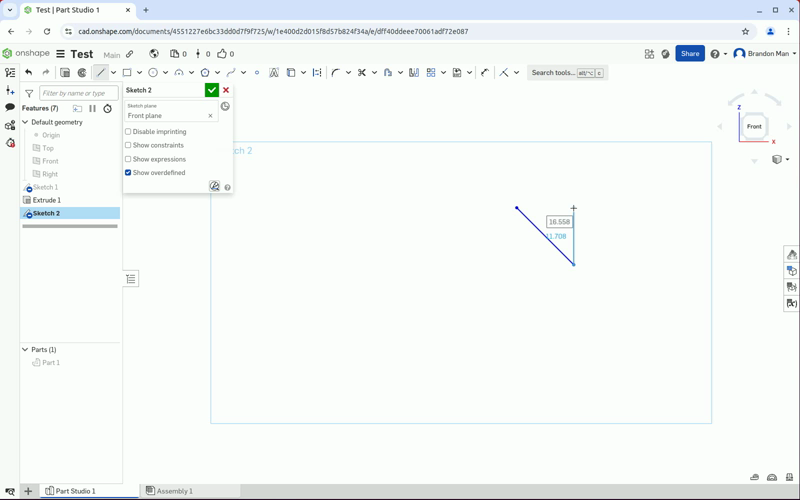
mouse_move(589, 207)
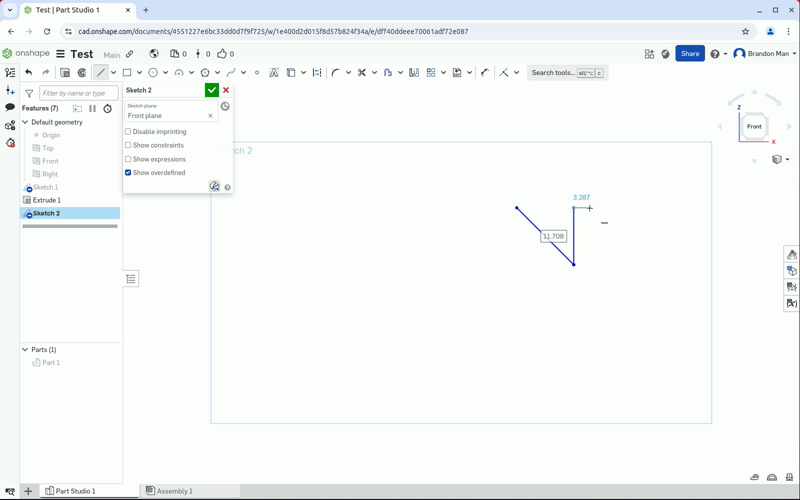
key_down(shift)
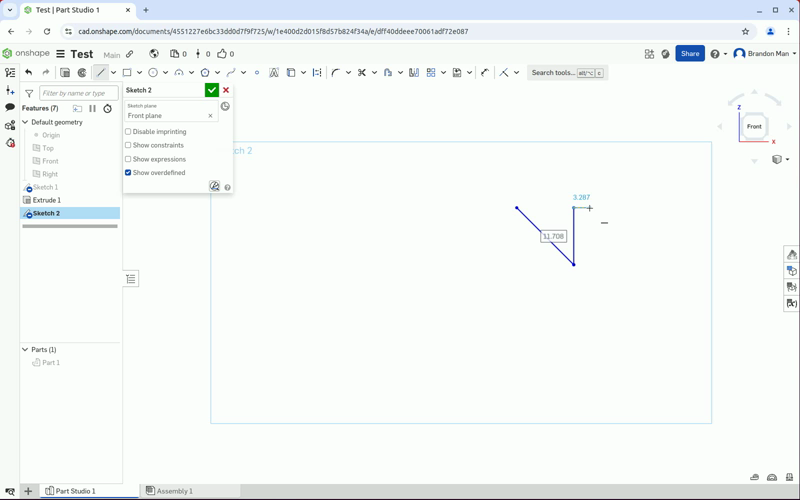
mouse_move(516, 207)
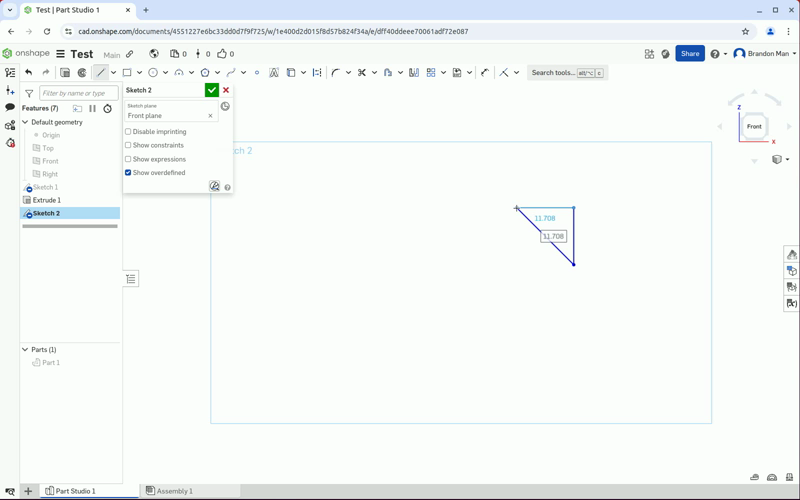
key_up(shift)
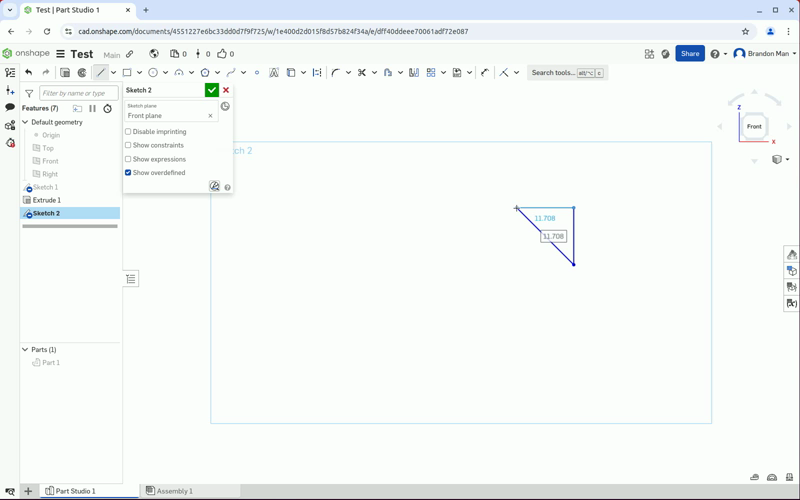
click(516, 207)
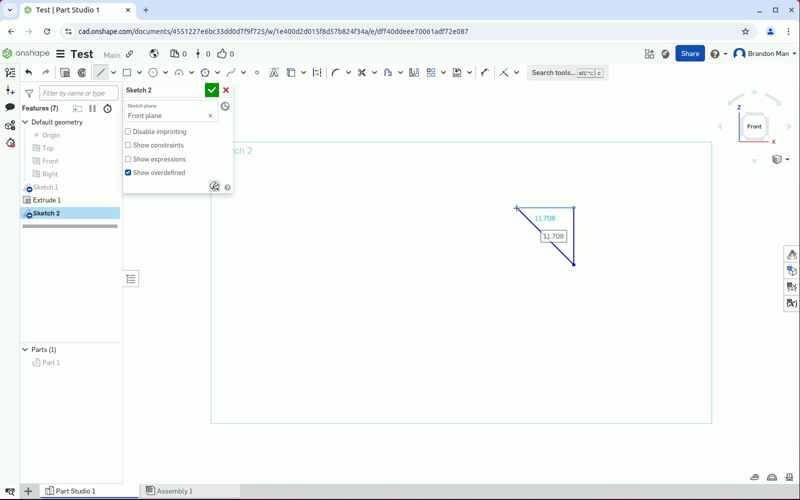
key(esc)
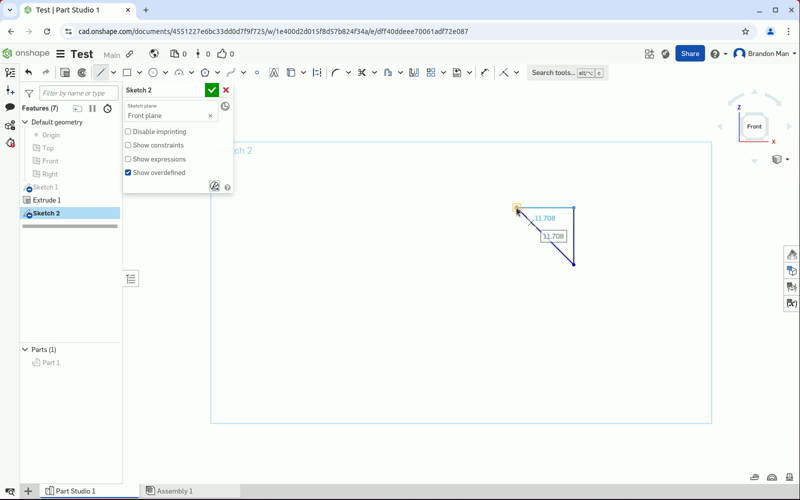
mouse_move(561, 238)
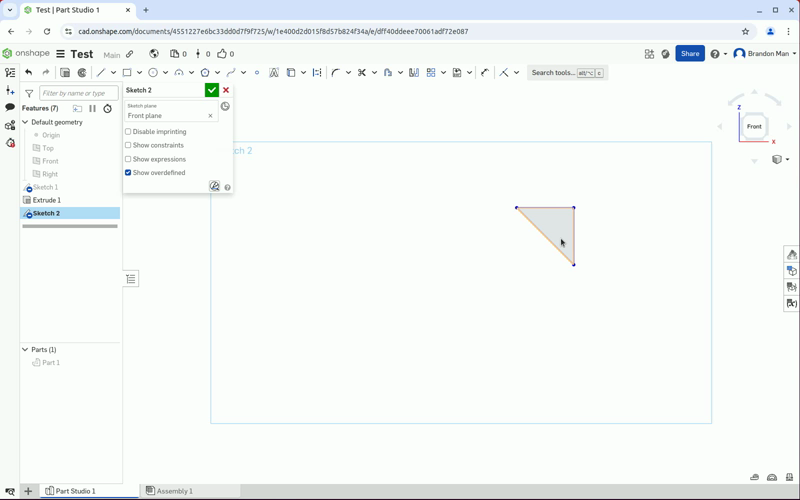
scroll(6)
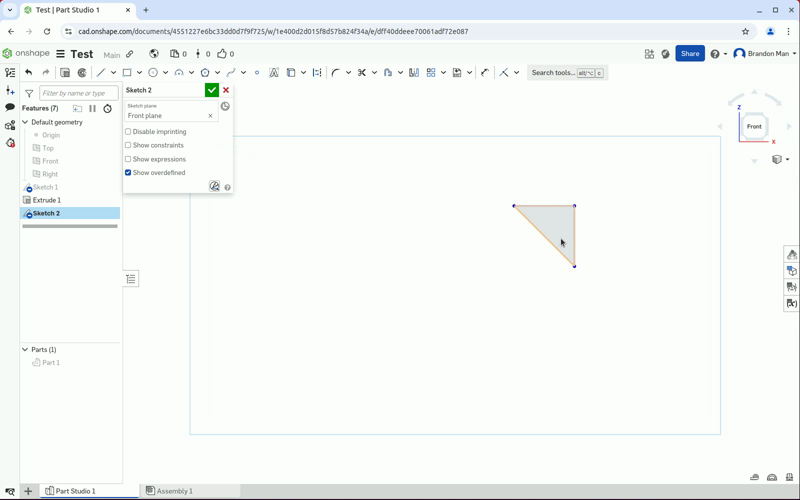
scroll(6)
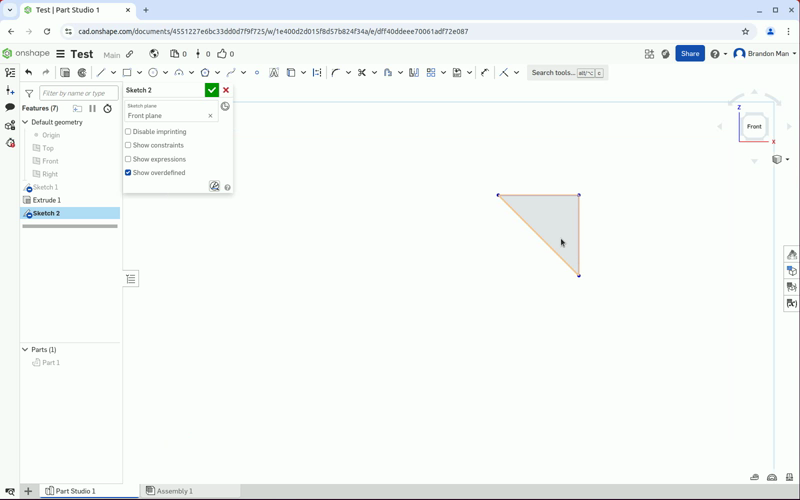
scroll(6)
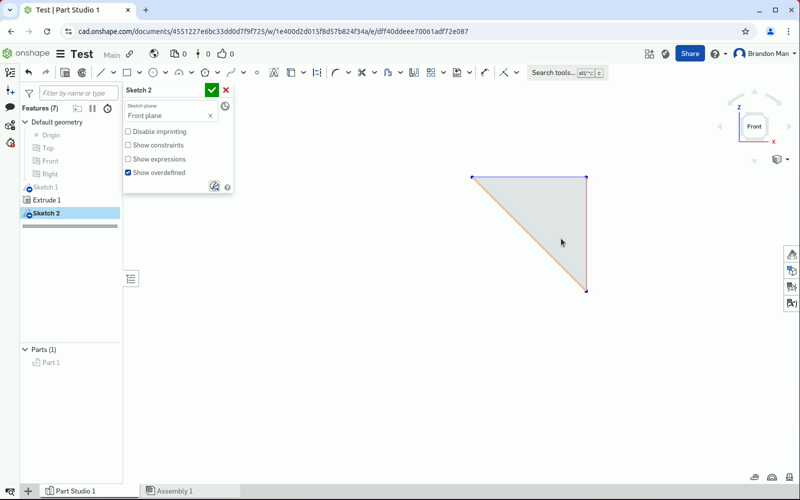
scroll(6)
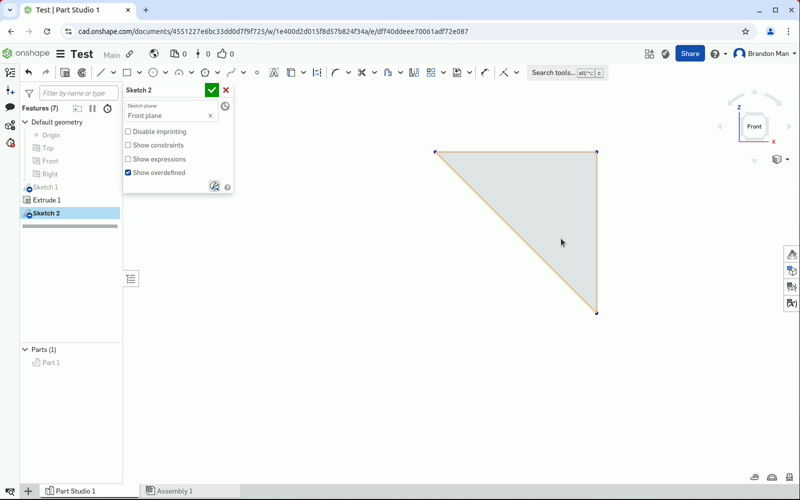
scroll(6)
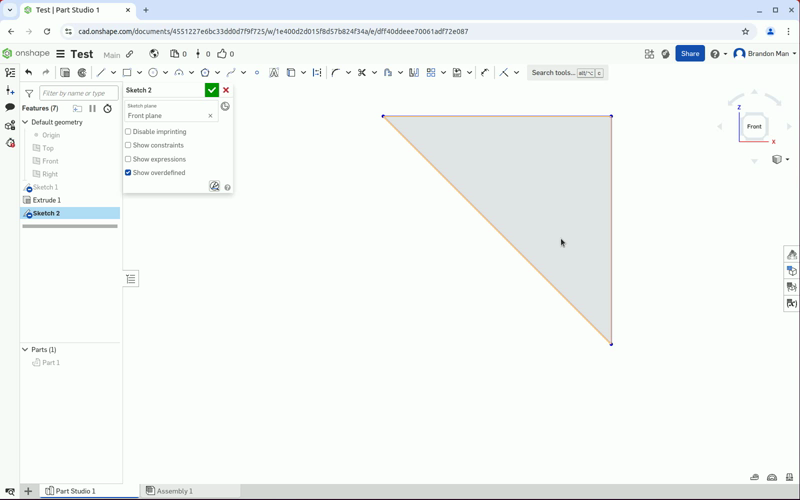
scroll(6)
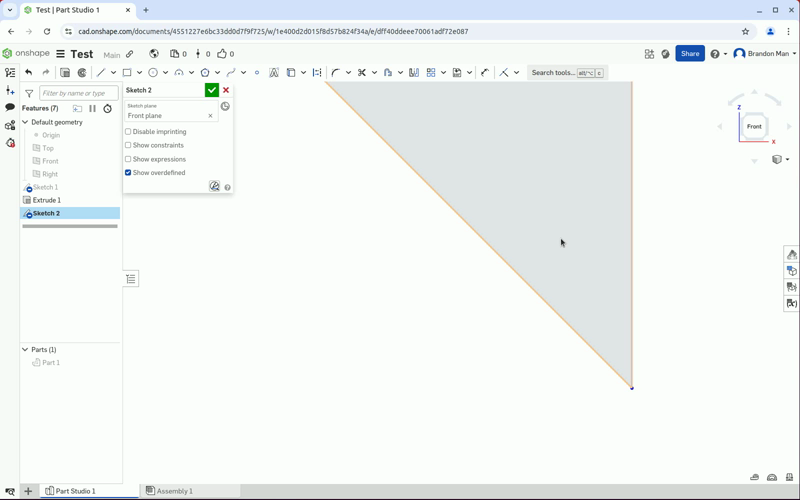
scroll(6)
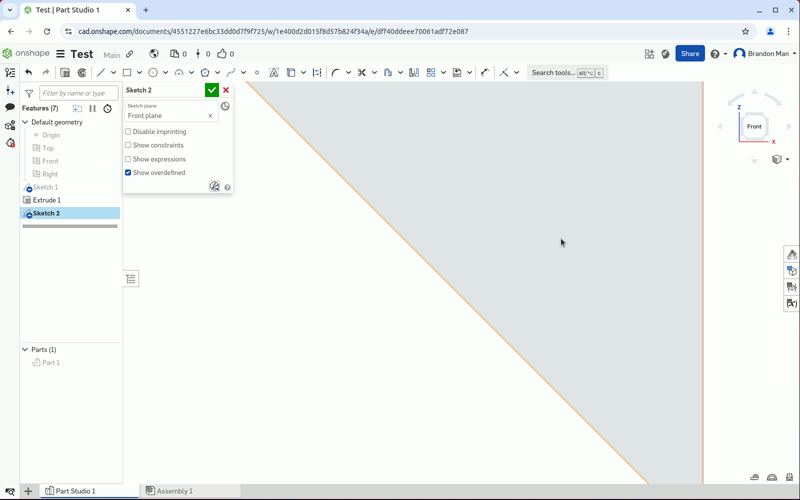
click(561, 238)
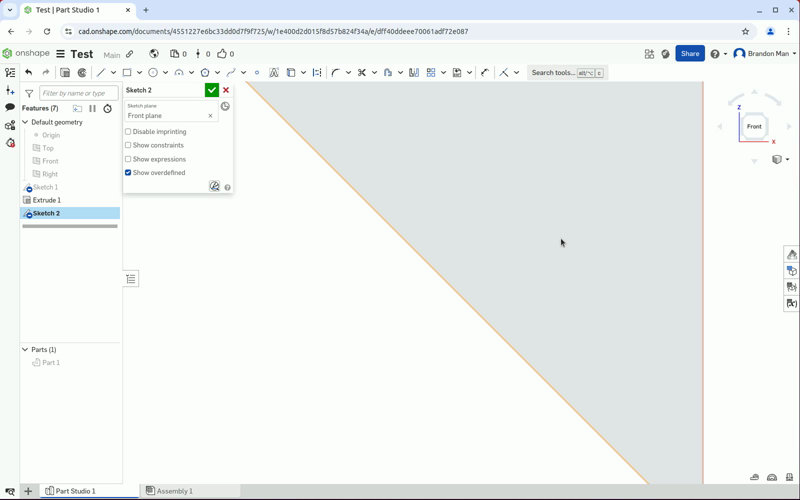
scroll(-6)
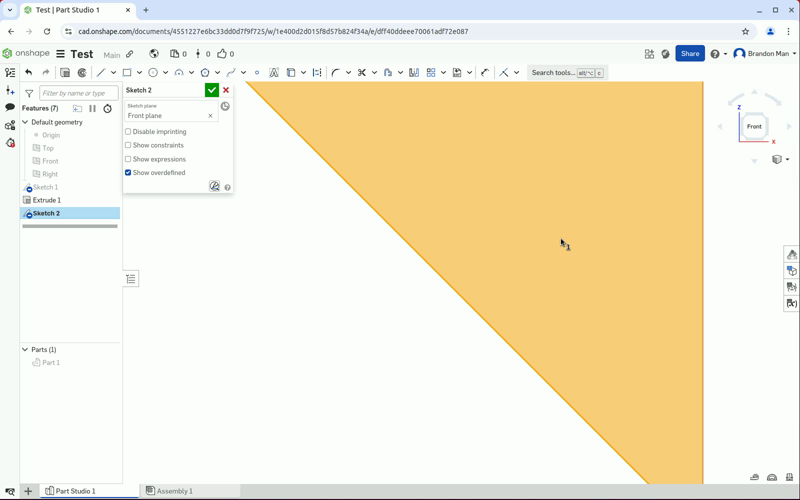
scroll(-6)
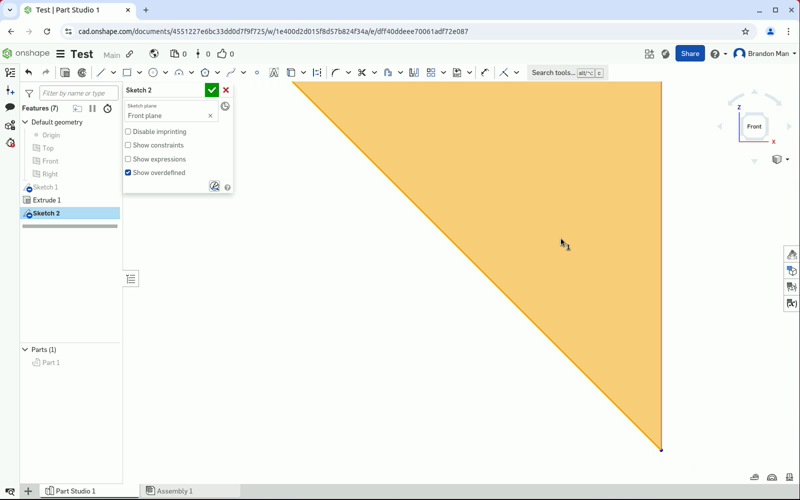
scroll(-6)
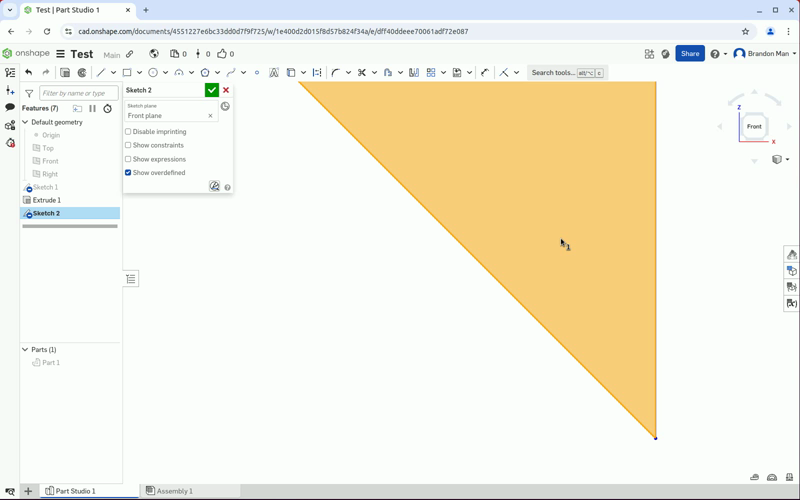
scroll(-6)
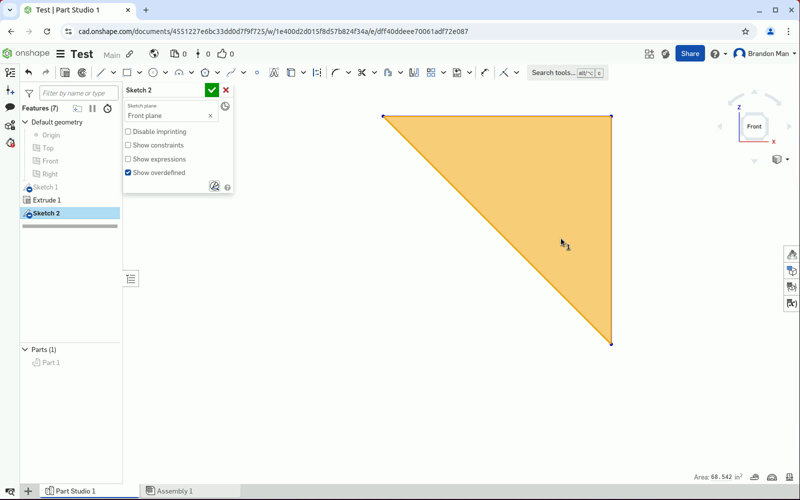
scroll(-6)
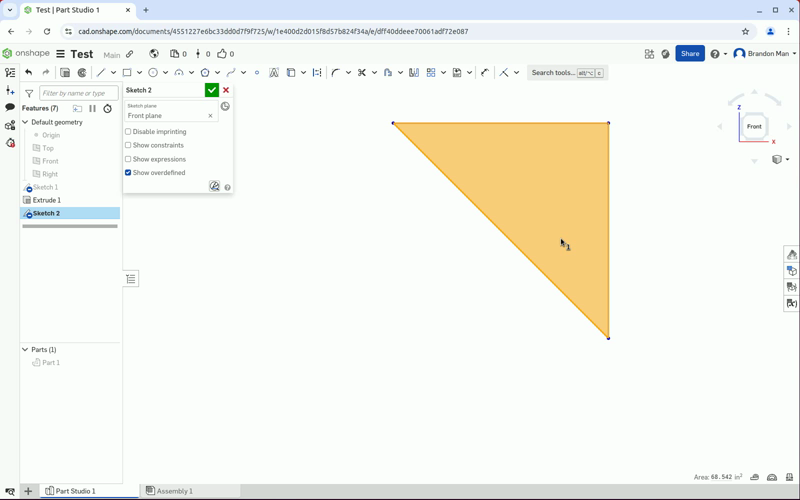
scroll(-6)
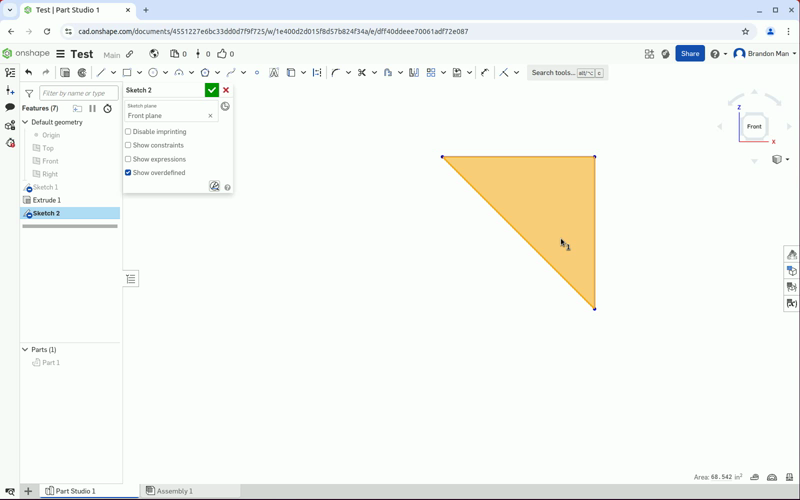
scroll(-6)
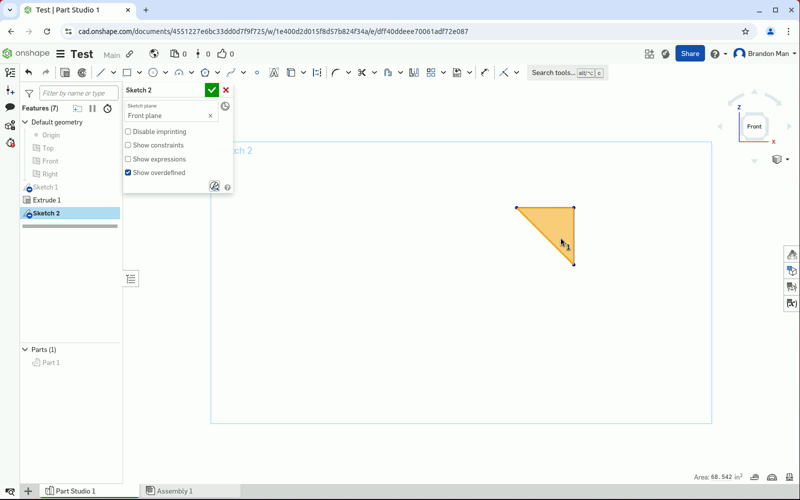
mouse_move(73, 352)
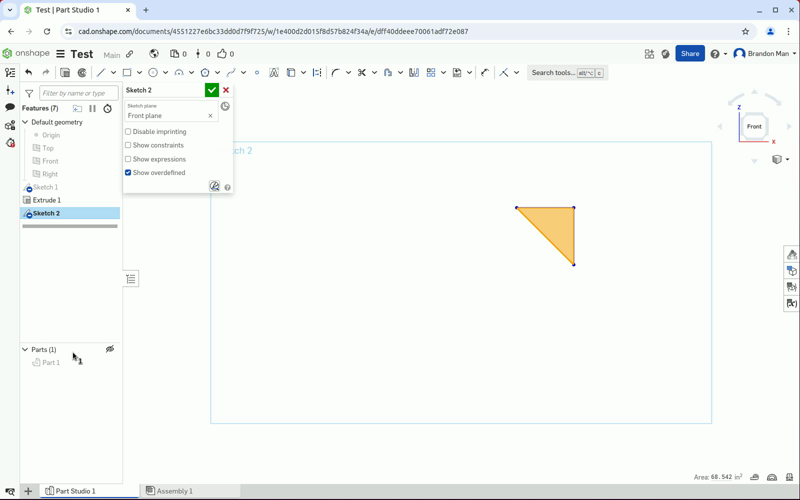
key(shift+y)
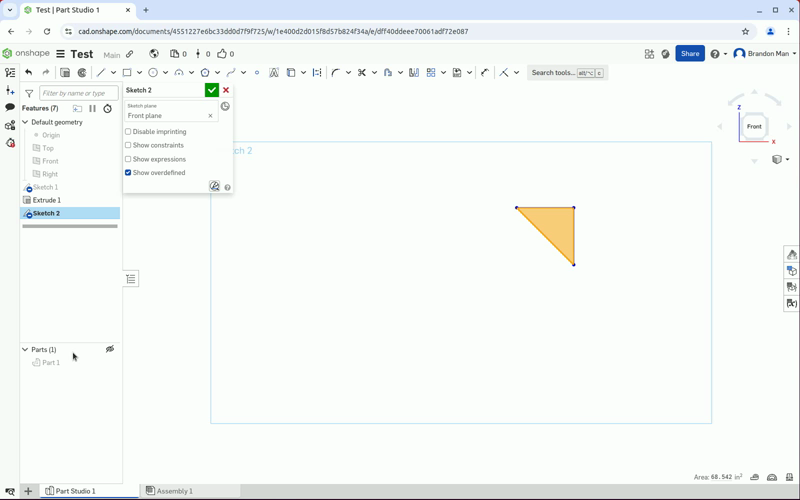
key(shift+e)
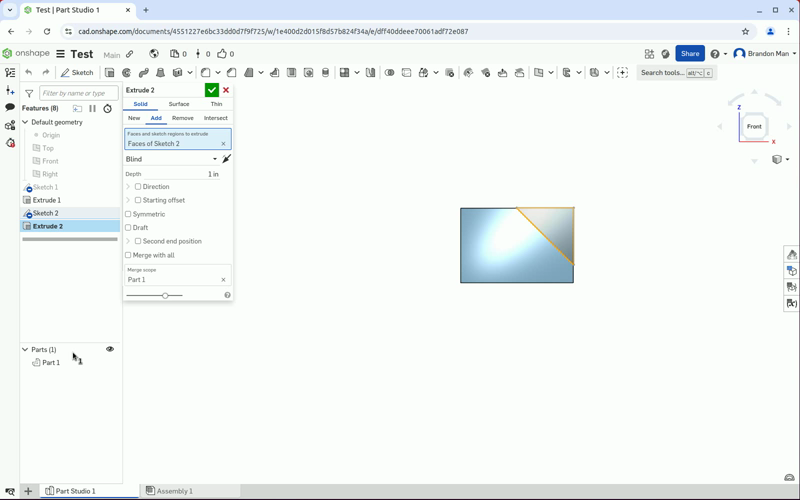
mouse_move(143, 106)
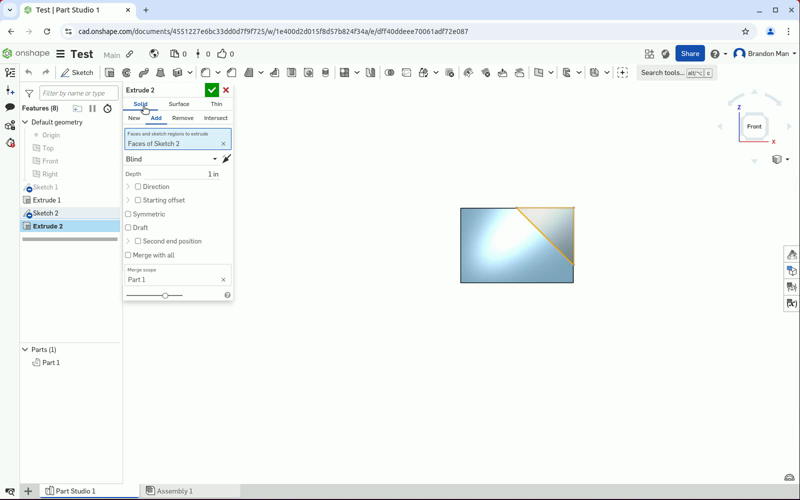
click(143, 106)
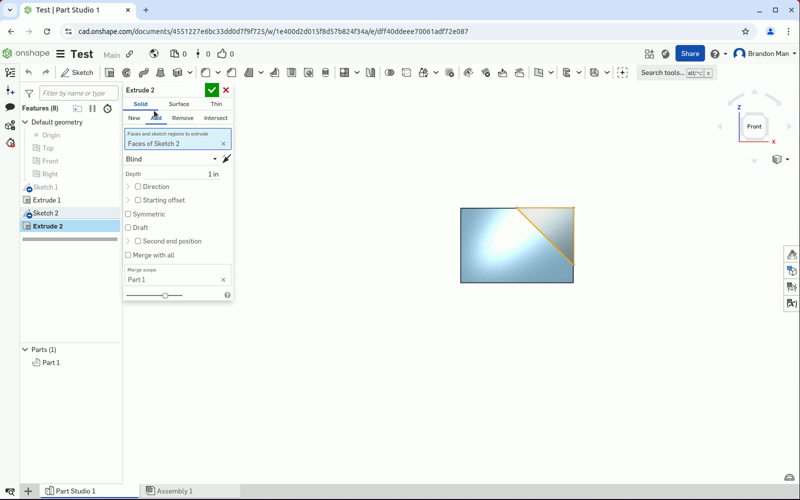
mouse_move(186, 120)
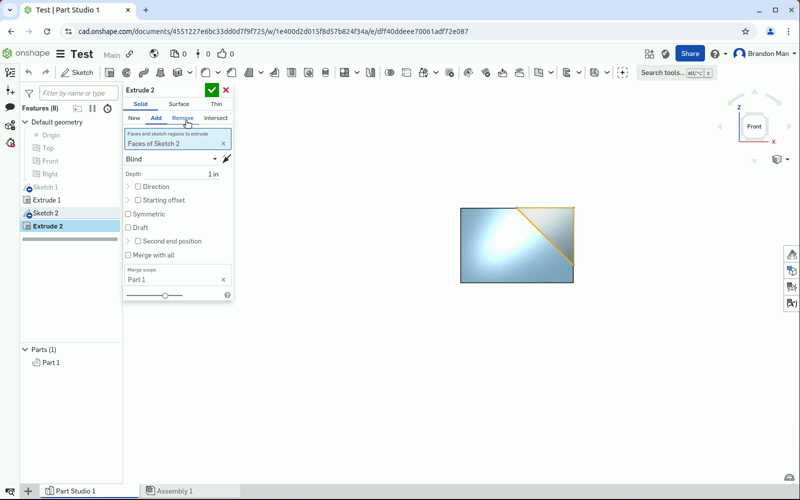
click(186, 120)
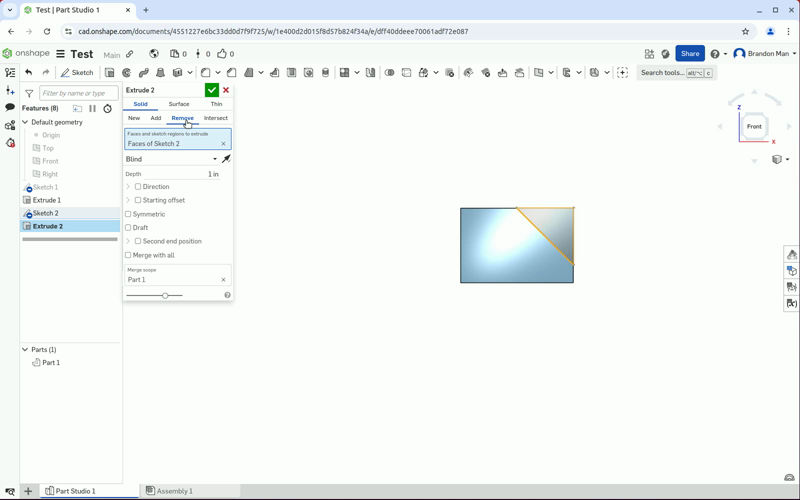
key(tab, 4)
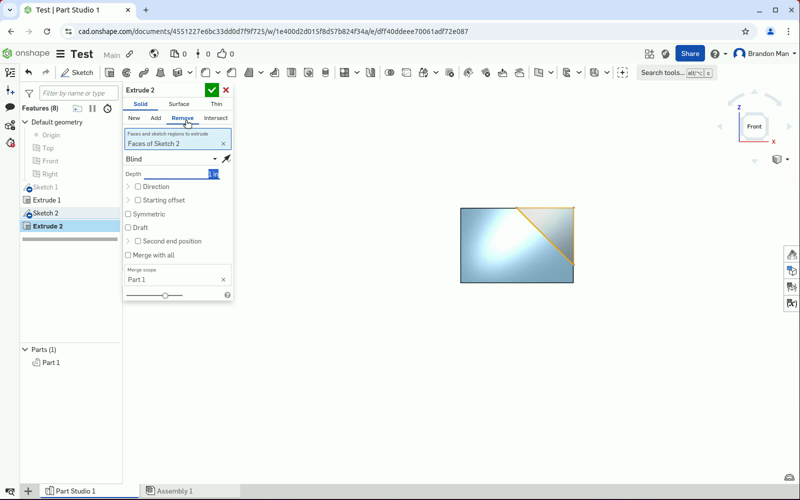
text(-7.702)
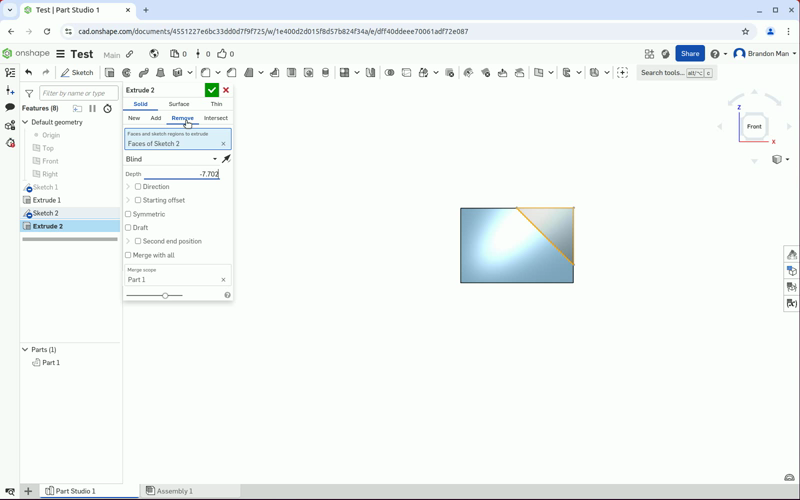
key(tab, 3)
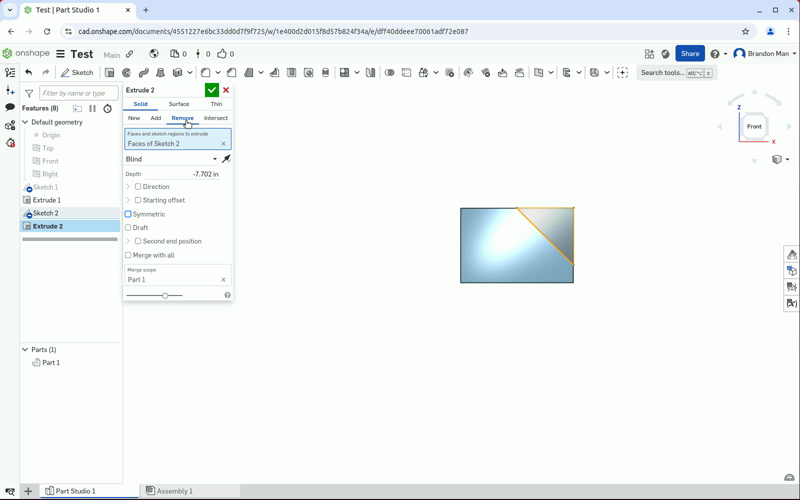
key(space)
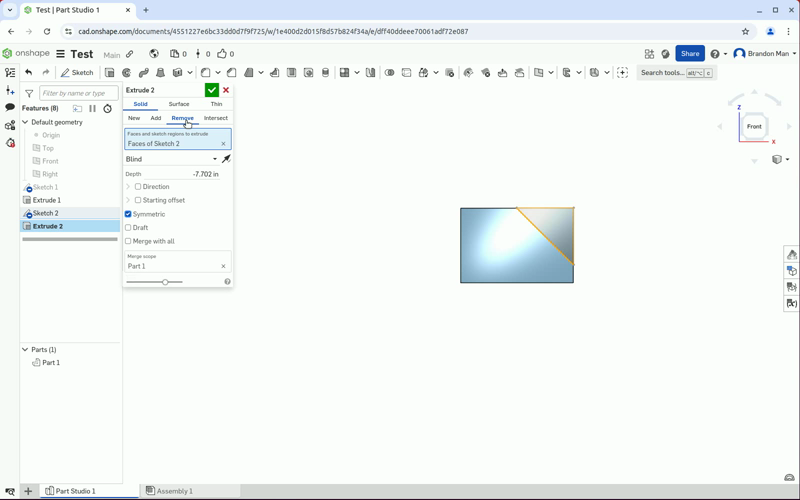
key(tab, 2)
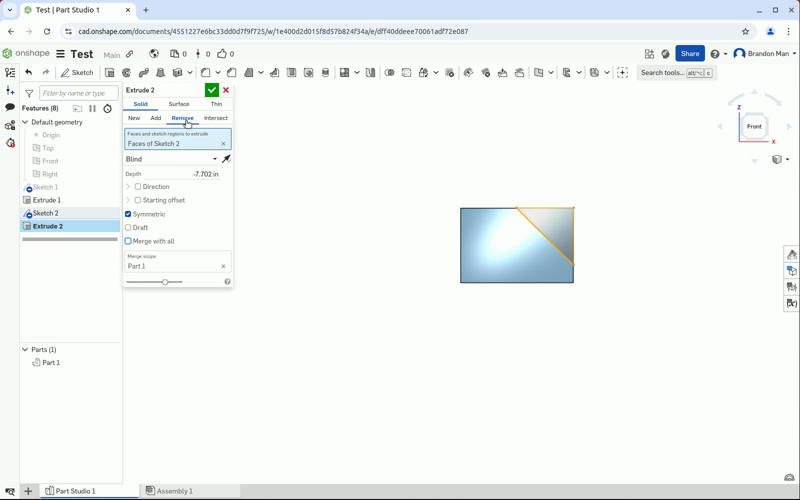
key(space)
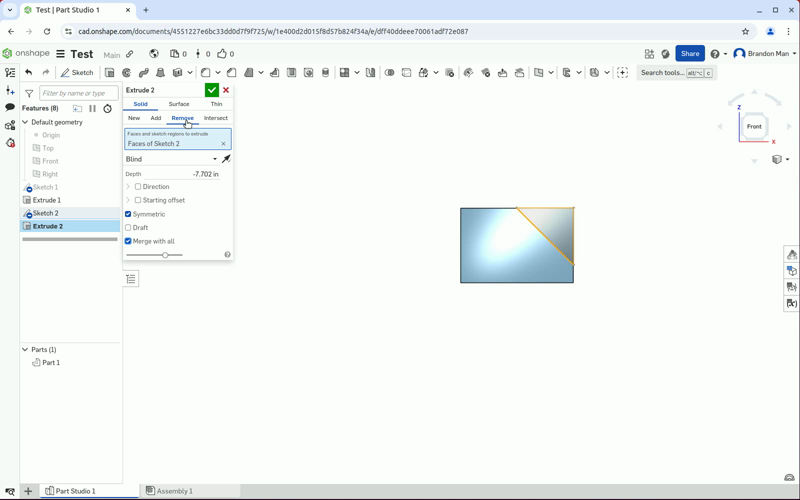
key(enter)
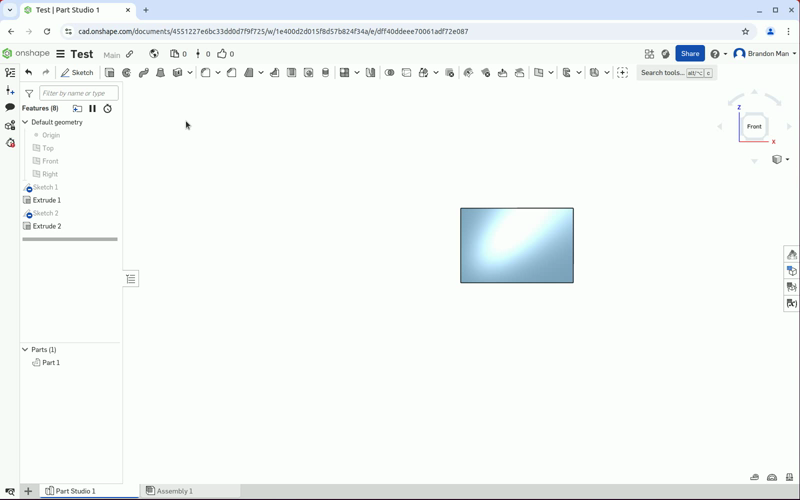
key(shift+h)
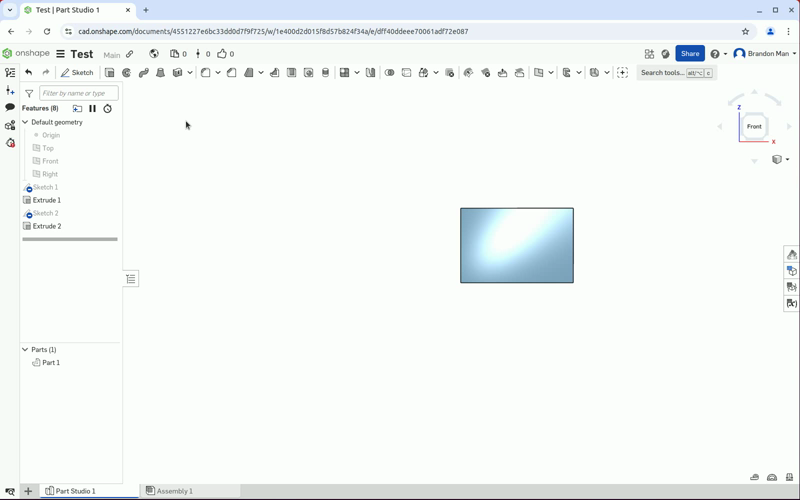
key(shift+h)
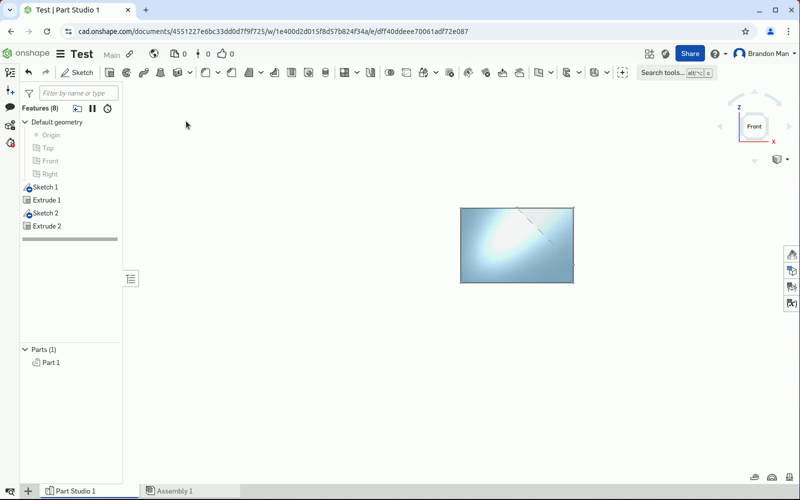
key(shift+7)
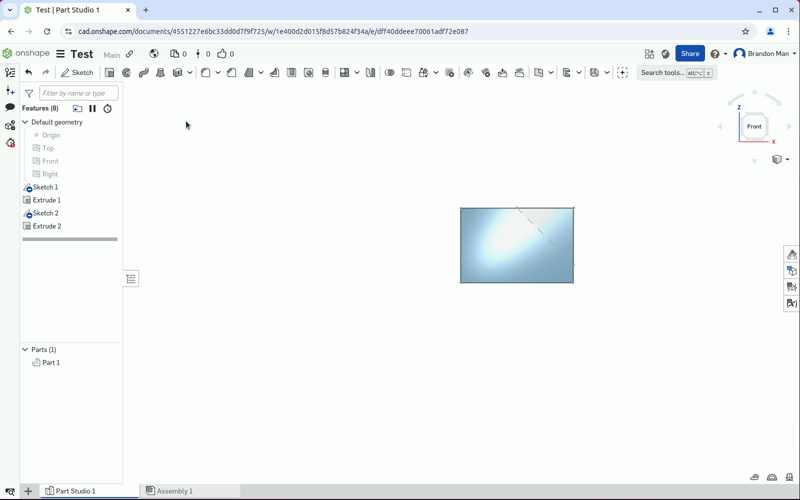
key(left, 2)
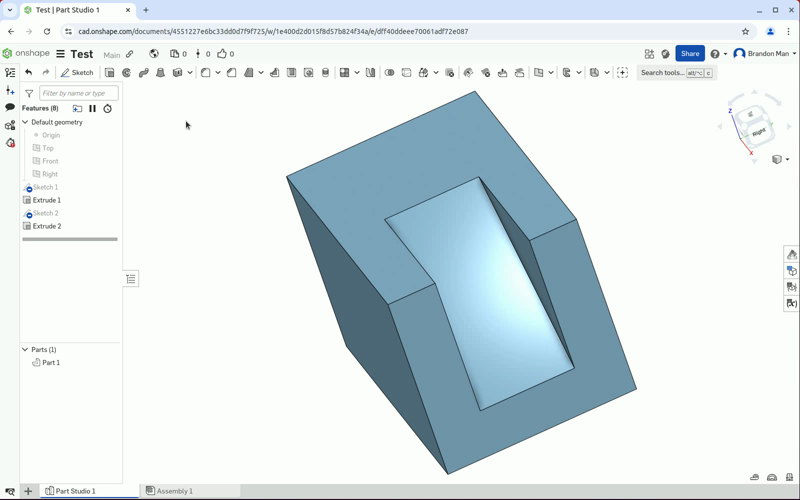
key(down, 2)
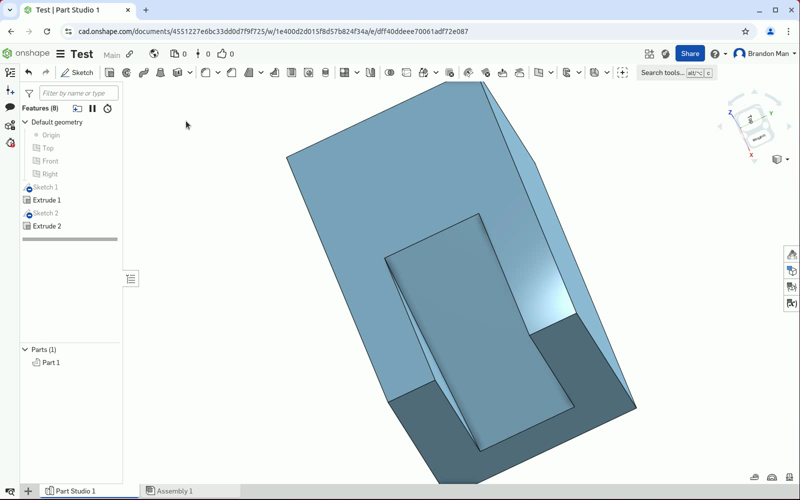
key(up, 2)
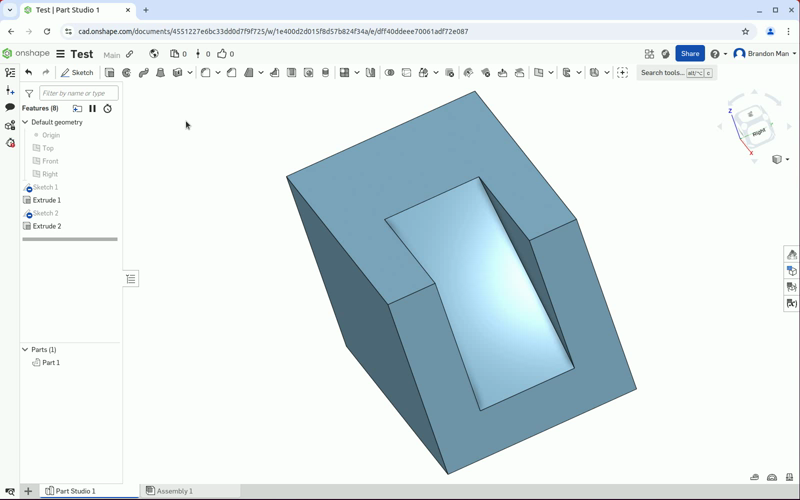
key(right, 2)
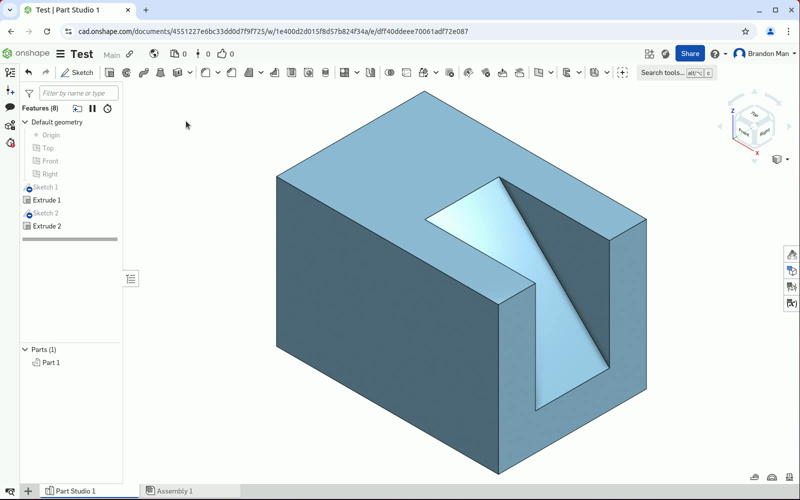
mouse_move(73, 189)
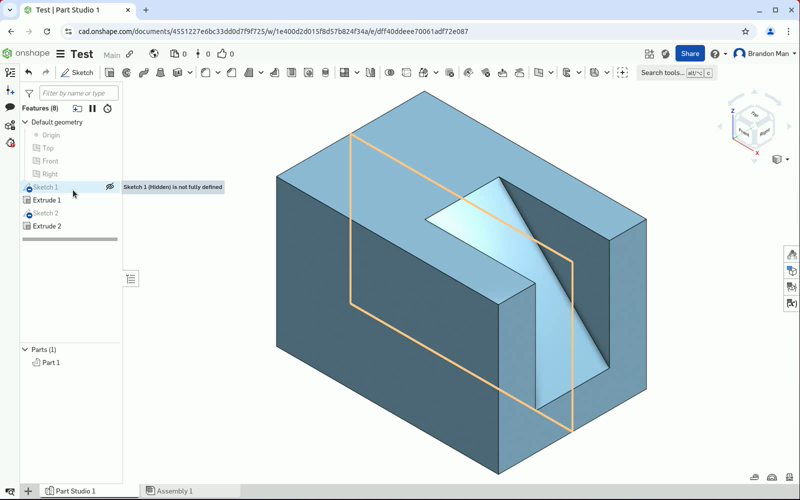
click(73, 189)